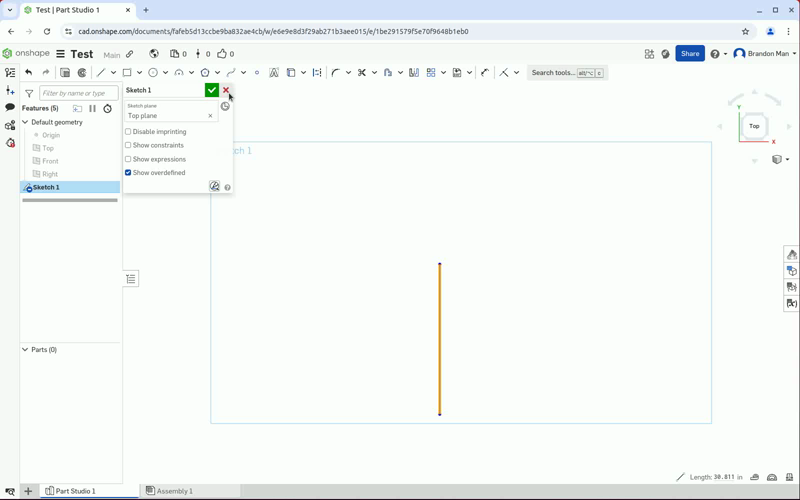
key(shift+h)
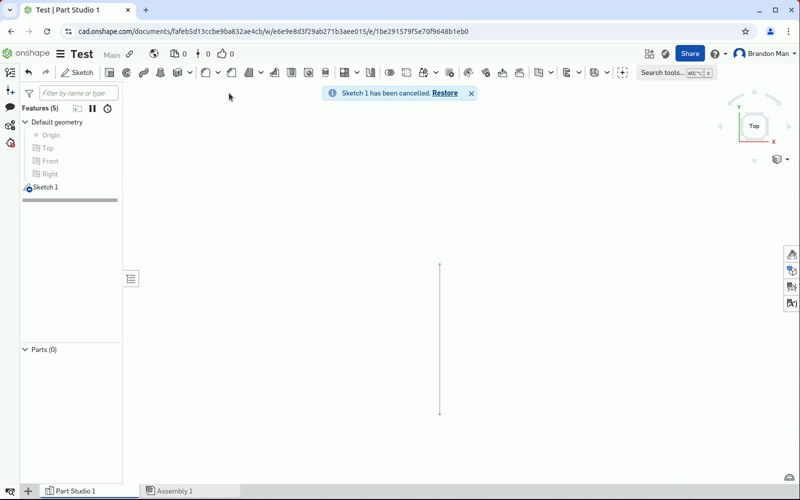
key(shift+s)
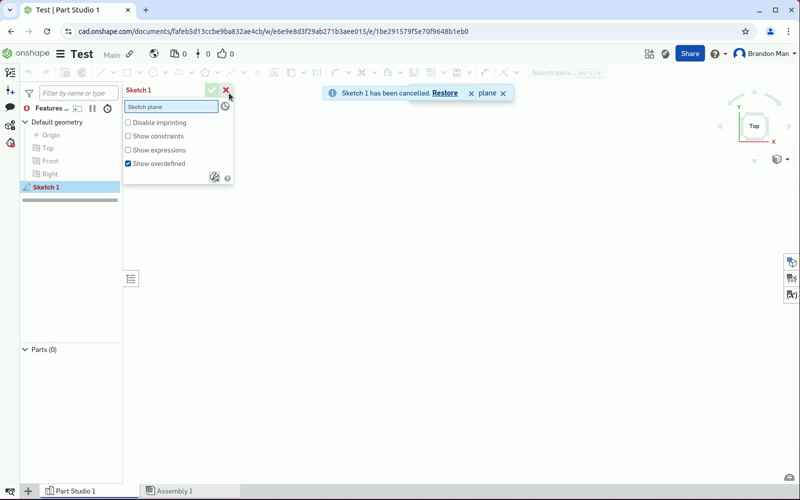
mouse_move(73, 150)
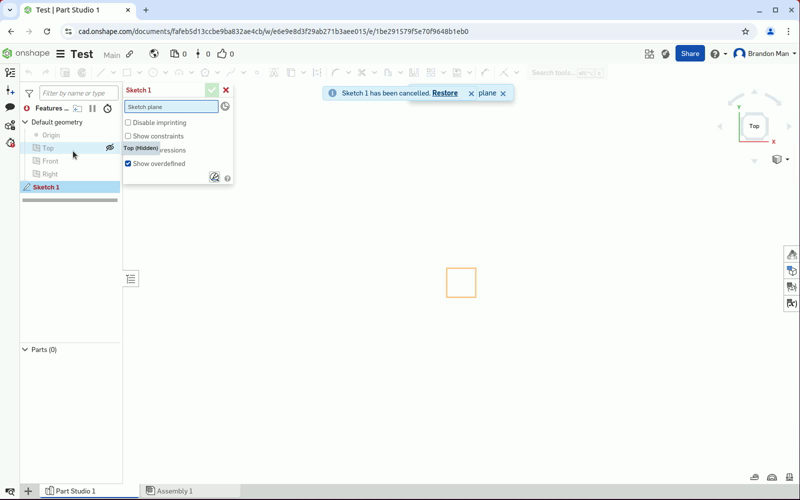
click(73, 150)
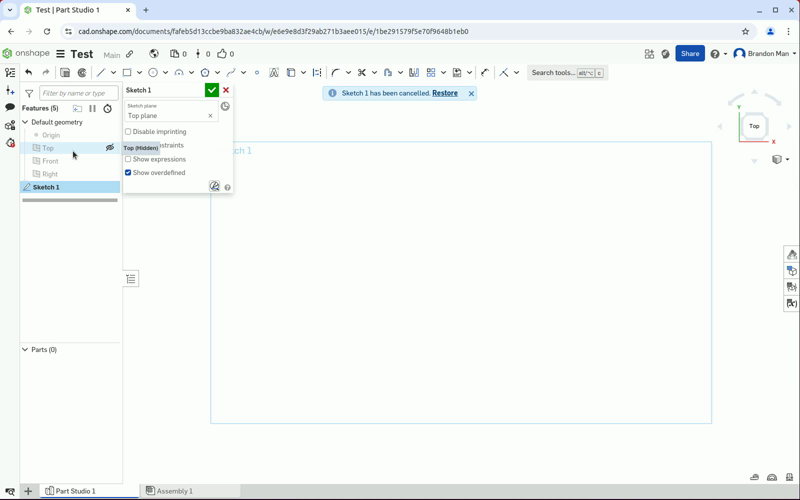
mouse_move(73, 352)
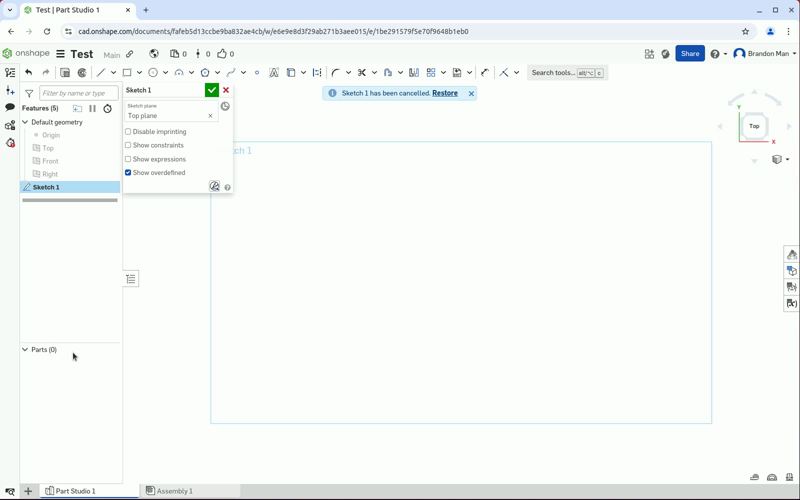
key(y)
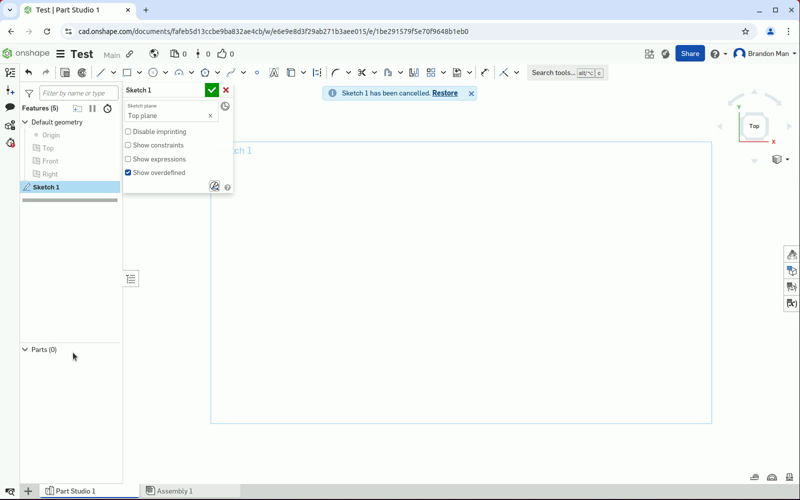
key(l)
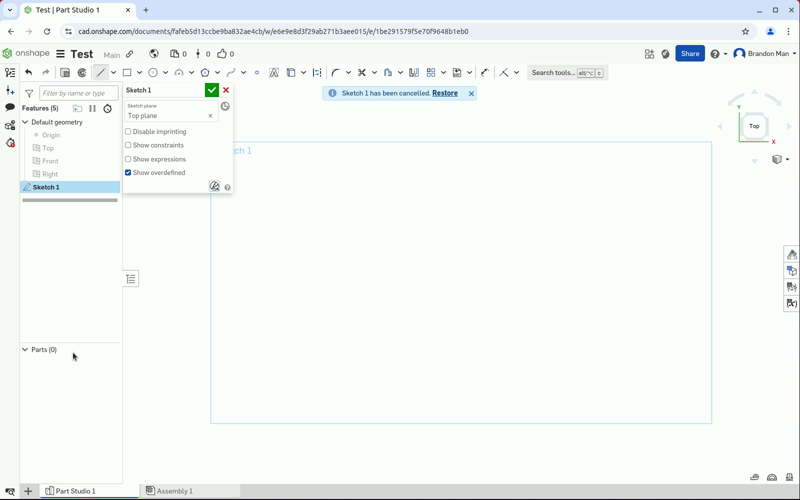
key_down(shift)
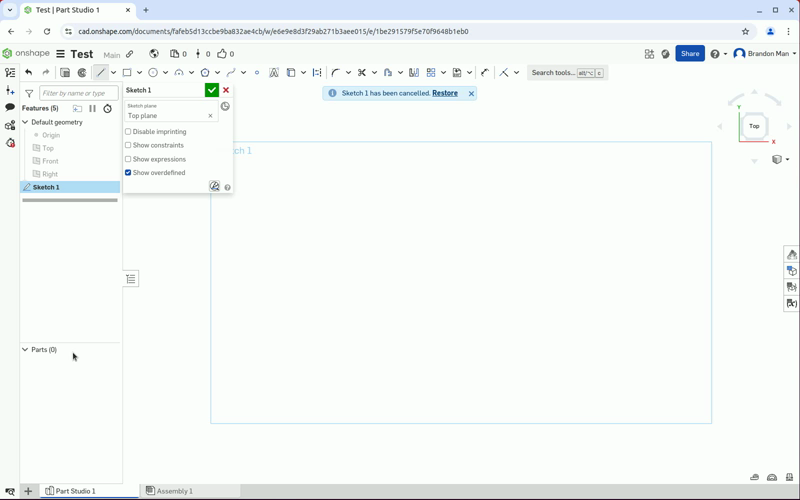
mouse_move(348, 339)
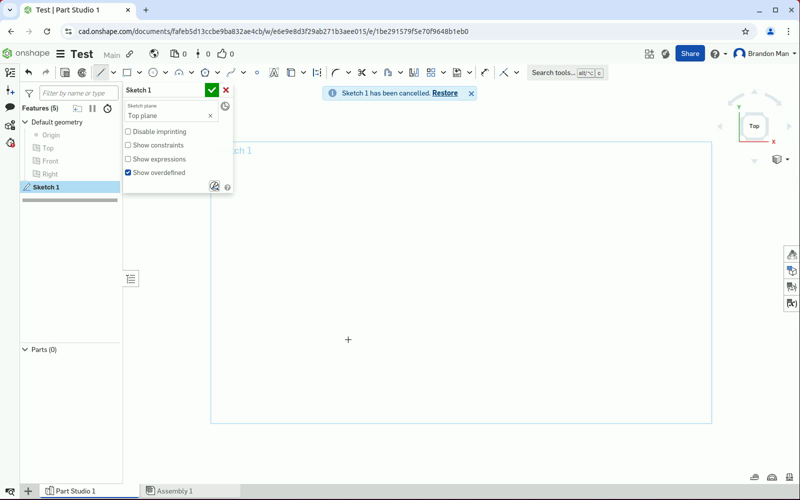
click(348, 339)
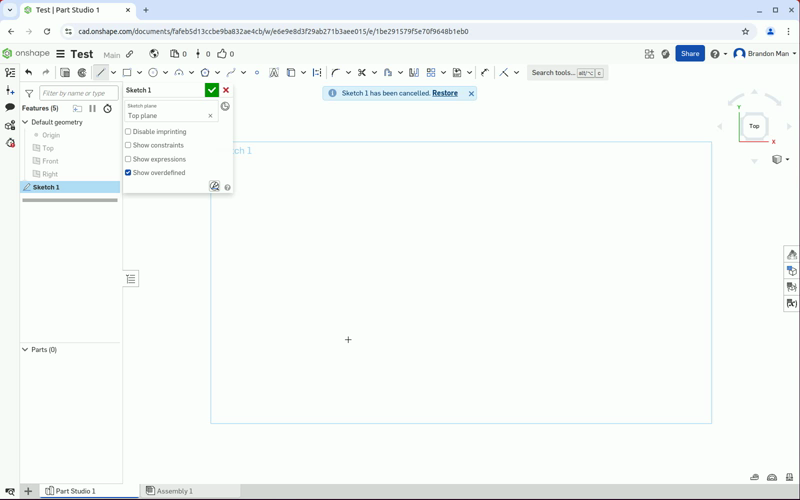
key_up(shift)
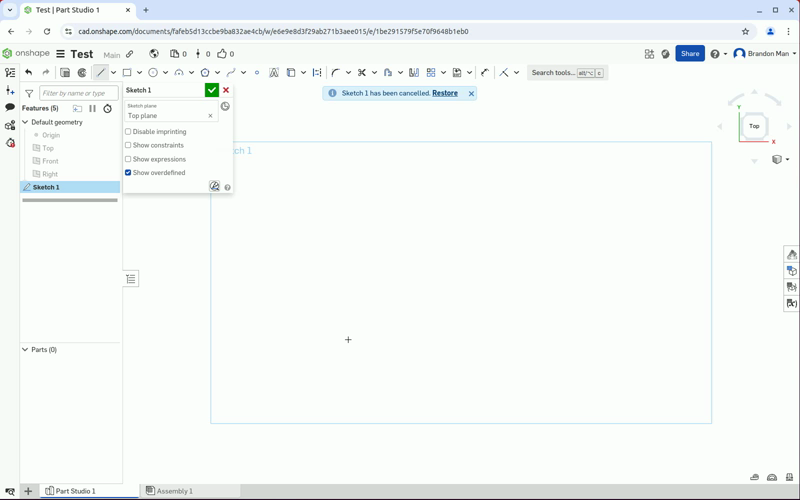
key_down(shift)
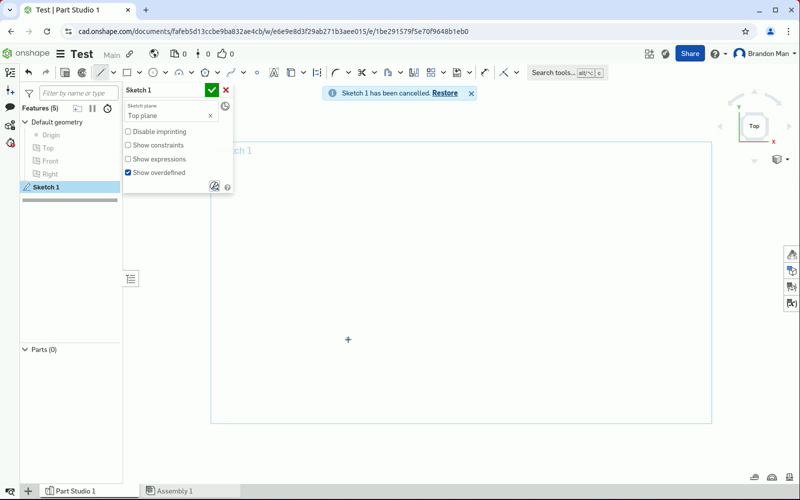
mouse_move(461, 339)
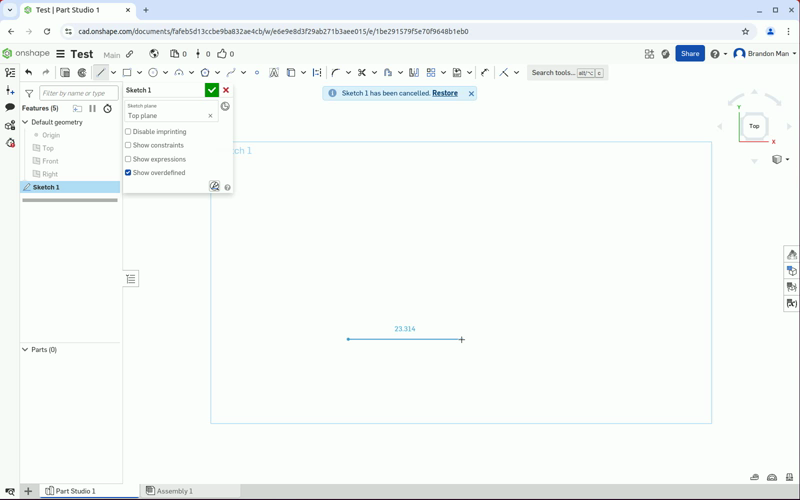
click(461, 339)
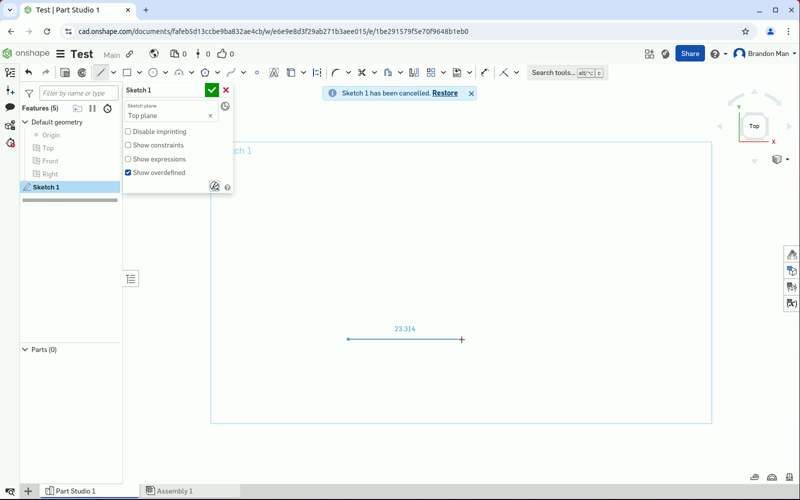
key_up(shift)
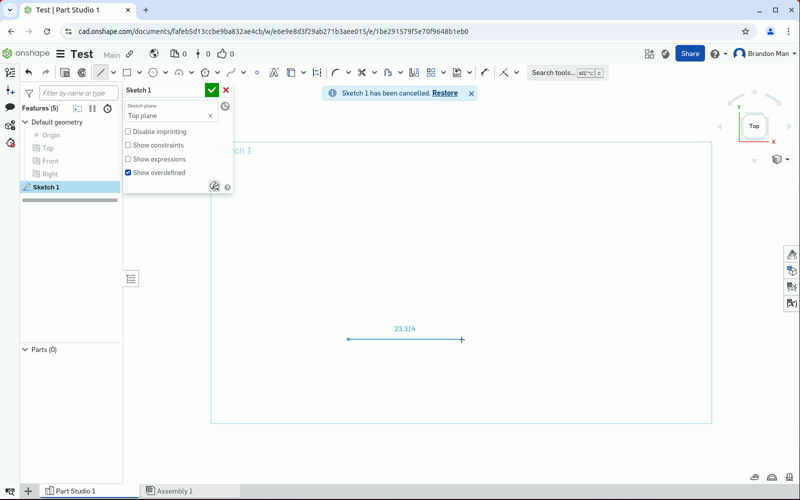
key(esc)
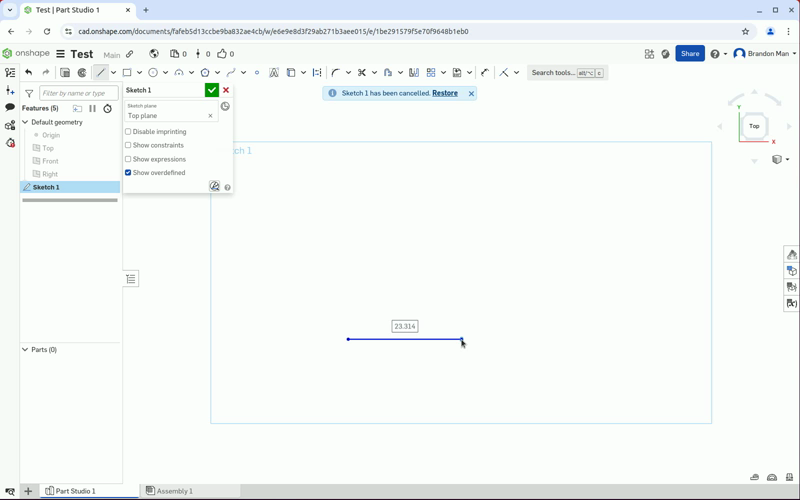
key(a)
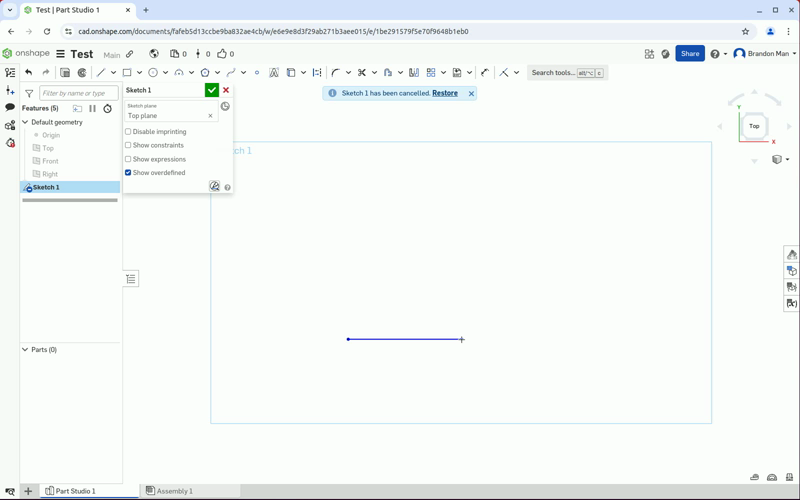
mouse_move(461, 339)
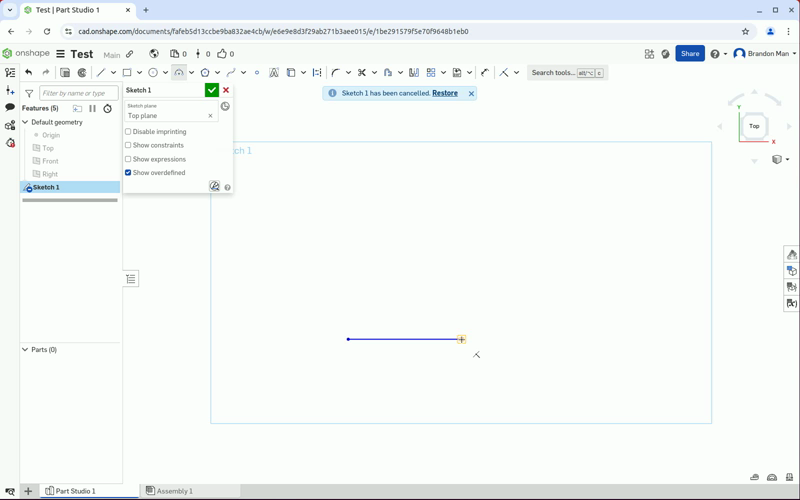
click(461, 339)
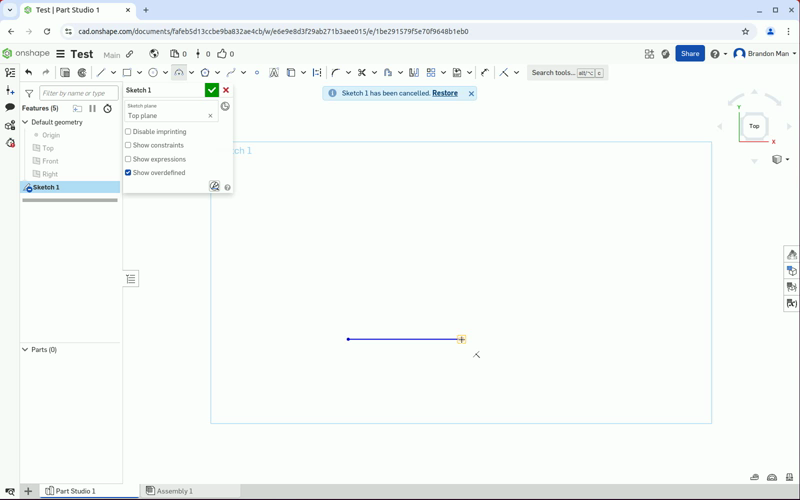
key_down(shift)
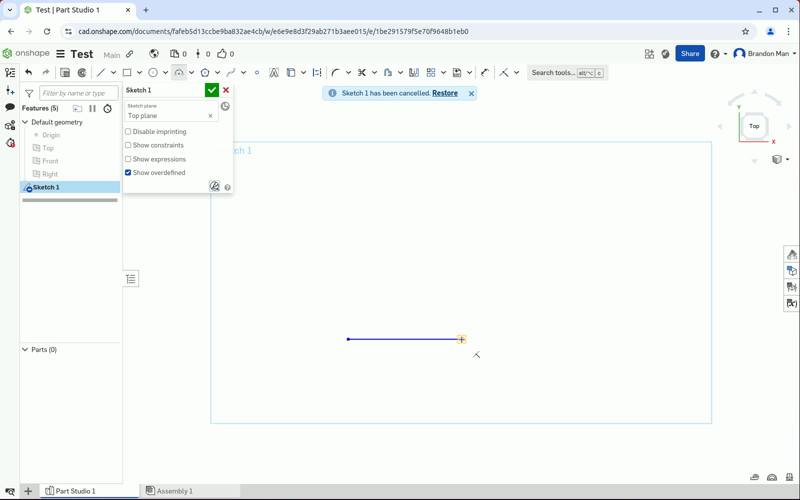
mouse_move(457, 225)
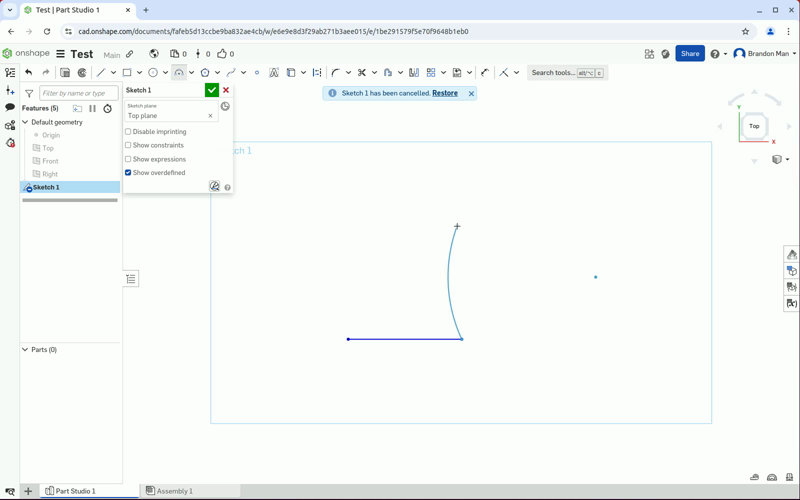
click(457, 225)
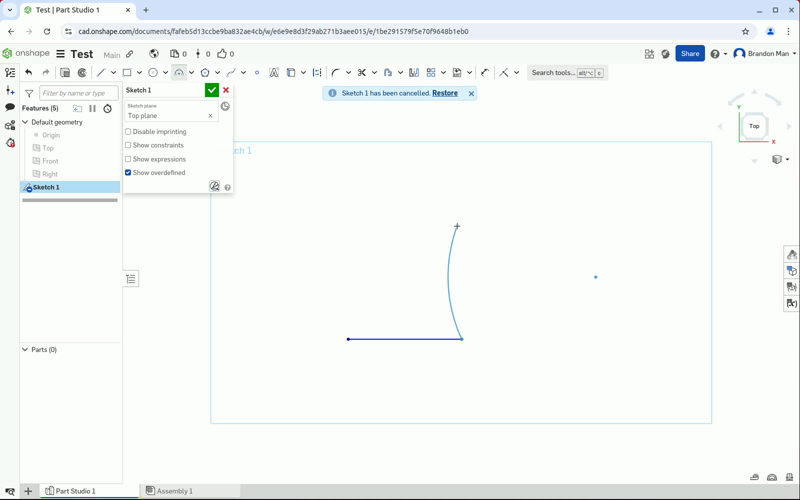
mouse_move(404, 284)
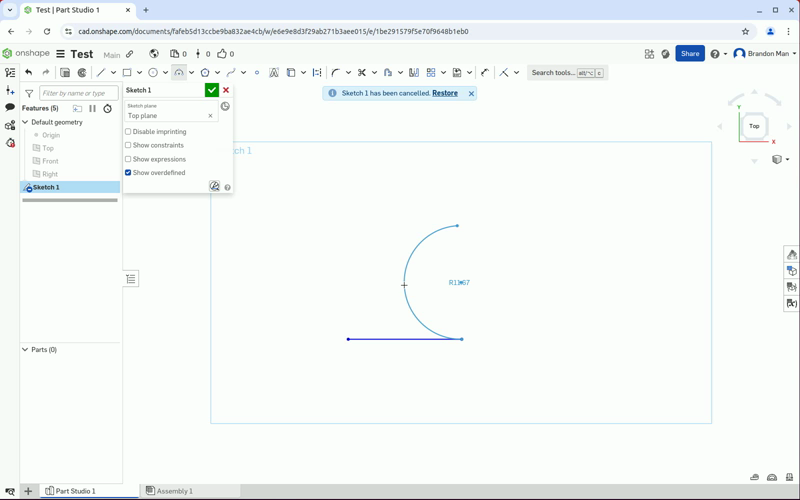
click(404, 284)
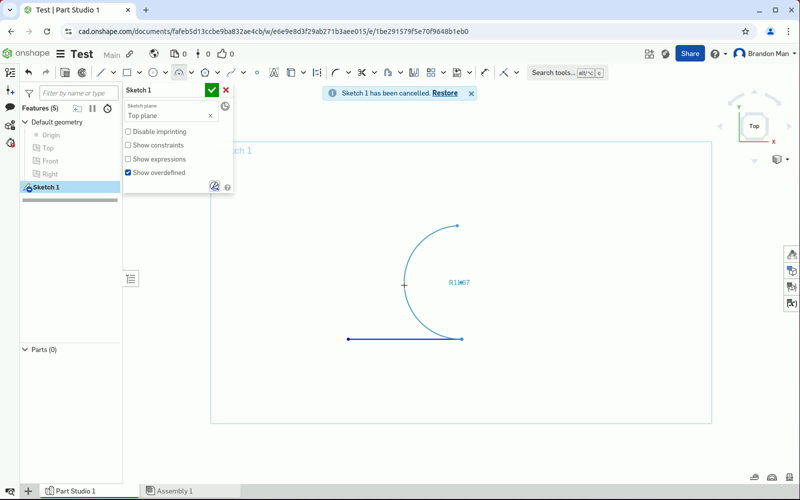
key_up(shift)
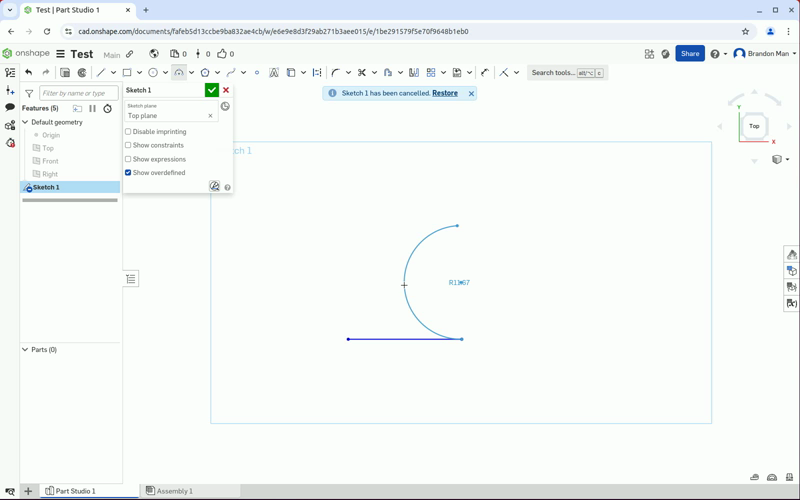
key(esc)
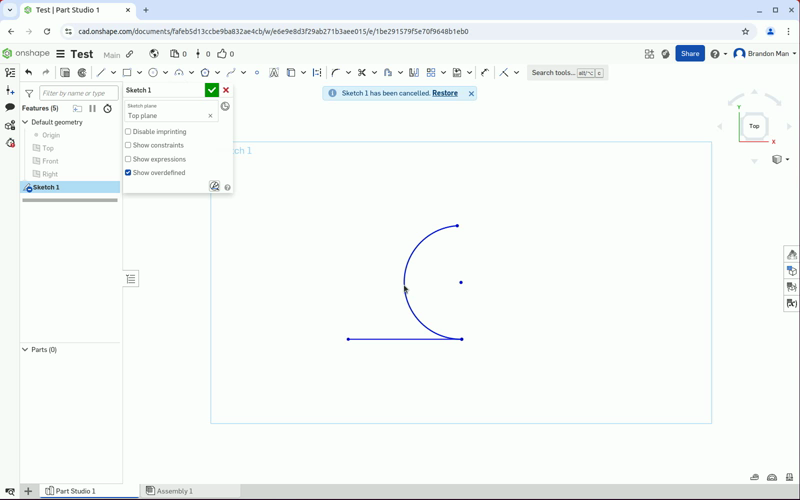
key(l)
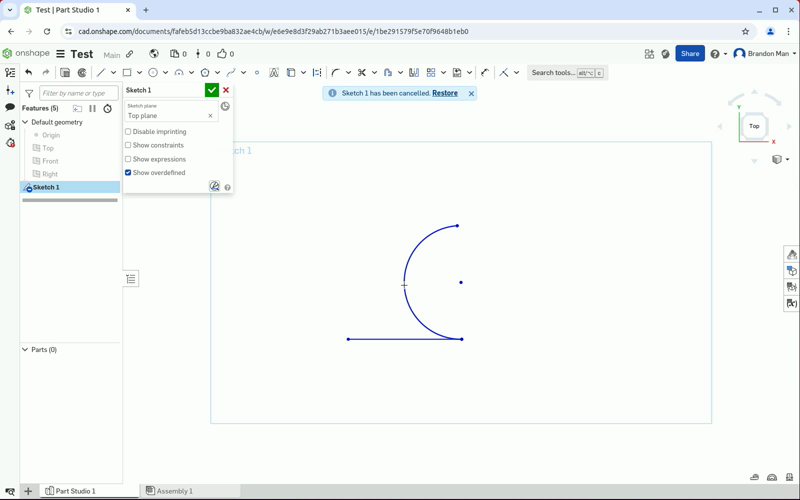
mouse_move(457, 225)
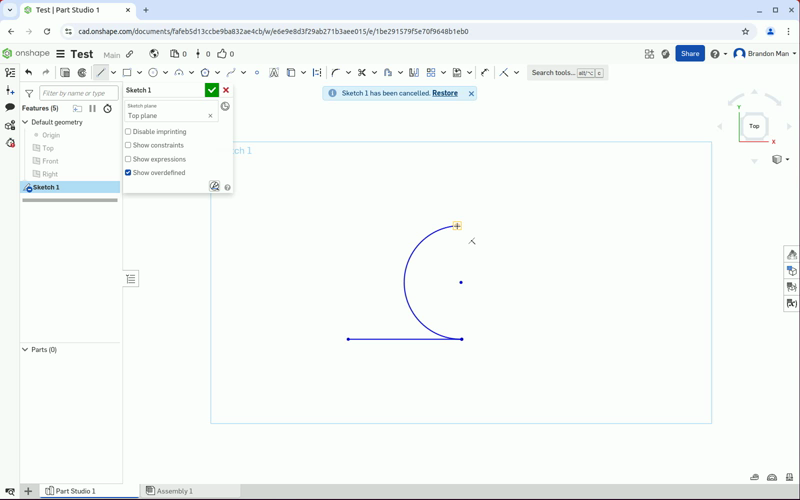
click(457, 225)
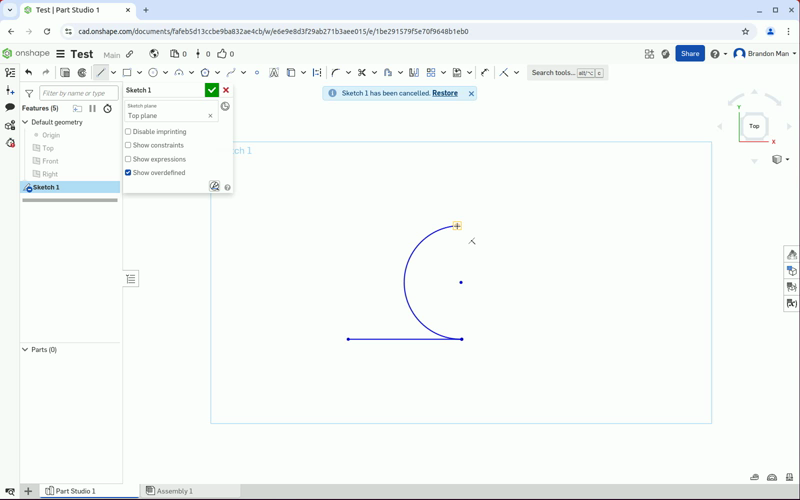
key_down(shift)
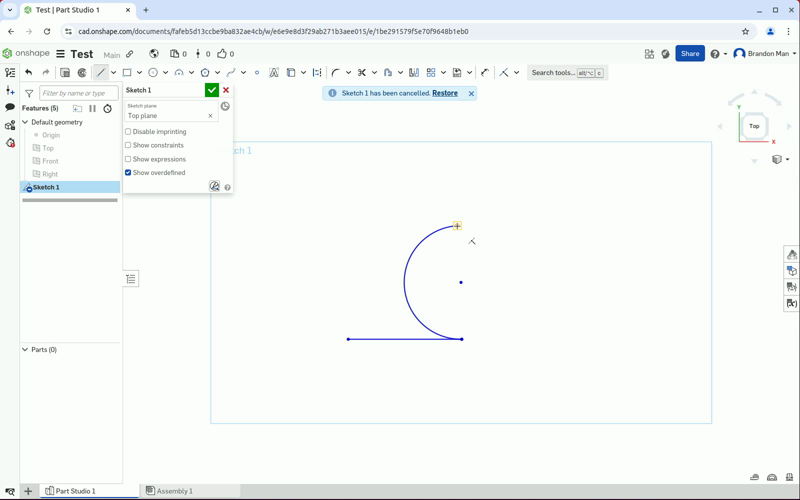
mouse_move(348, 225)
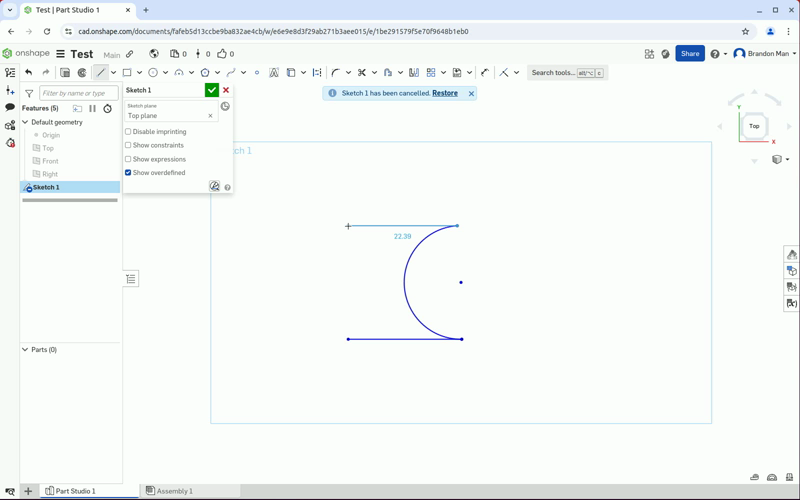
click(348, 225)
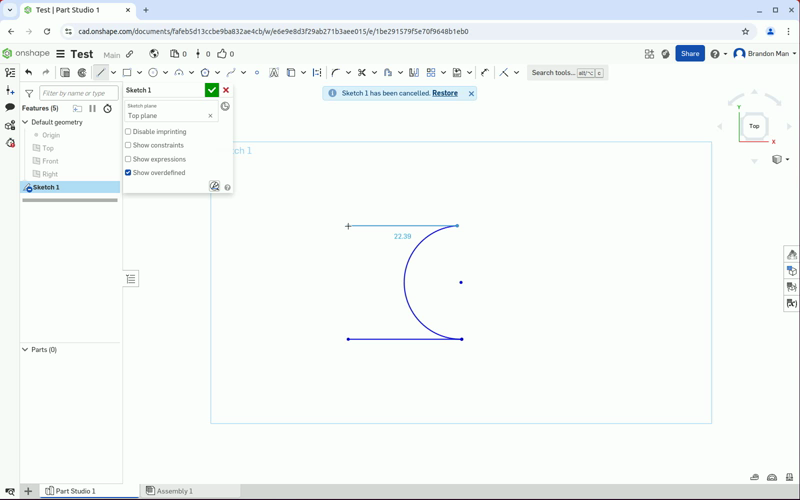
key_up(shift)
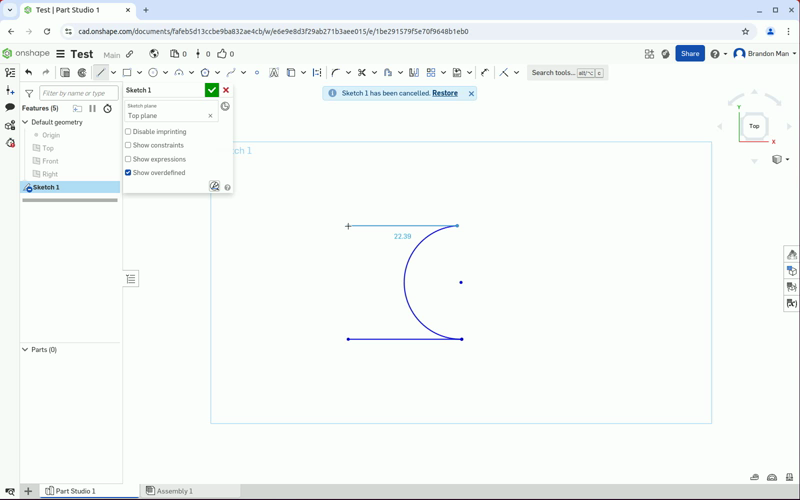
key_down(shift)
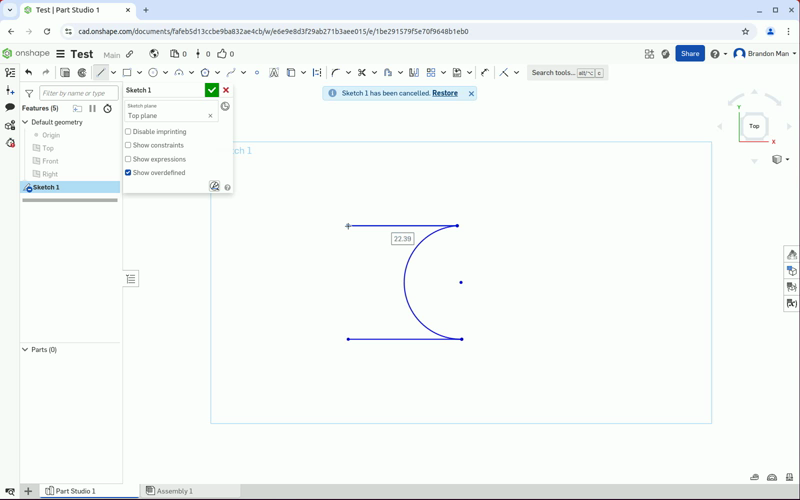
mouse_move(348, 339)
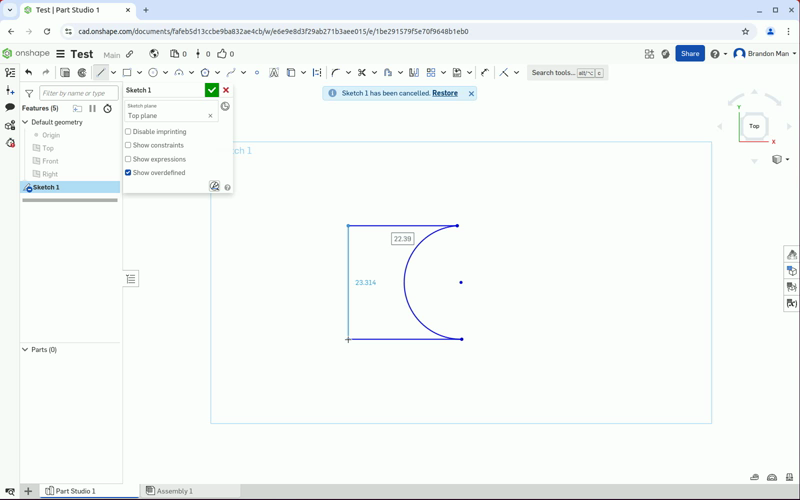
key_up(shift)
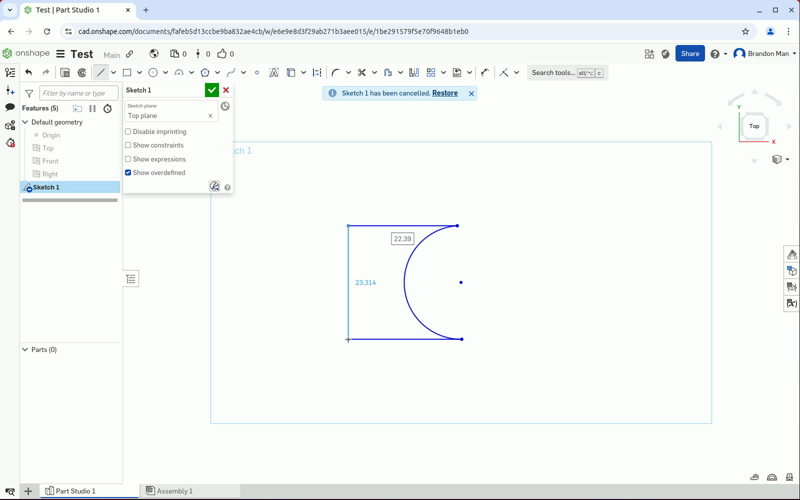
click(348, 339)
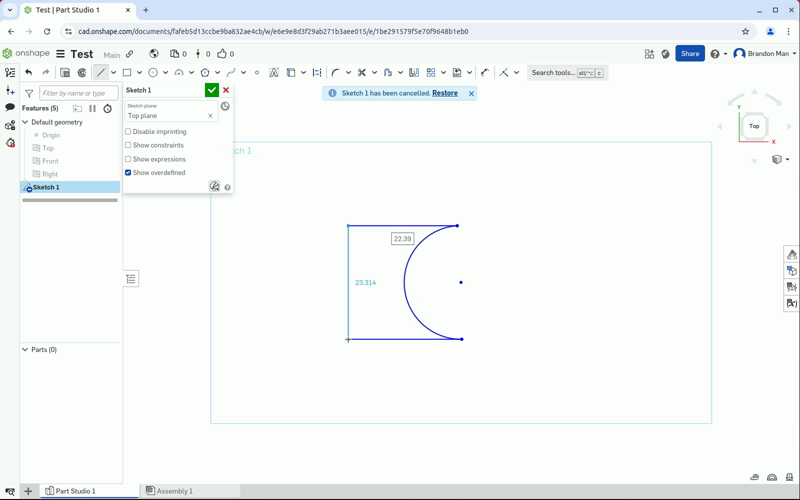
key(esc)
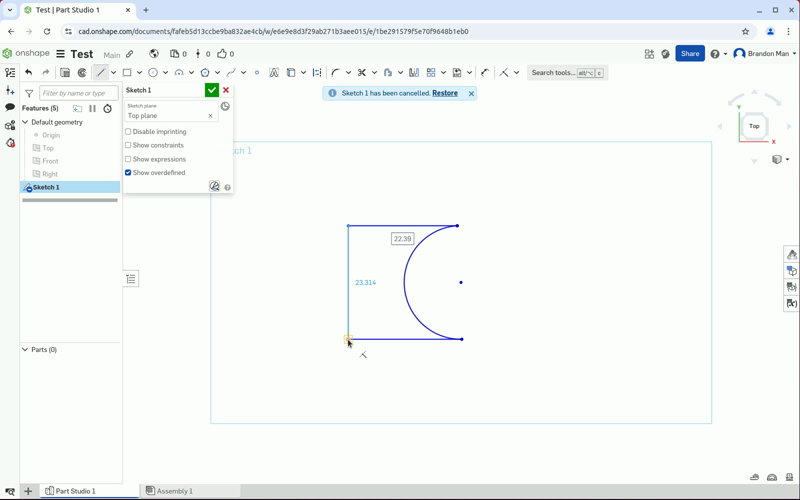
mouse_move(396, 253)
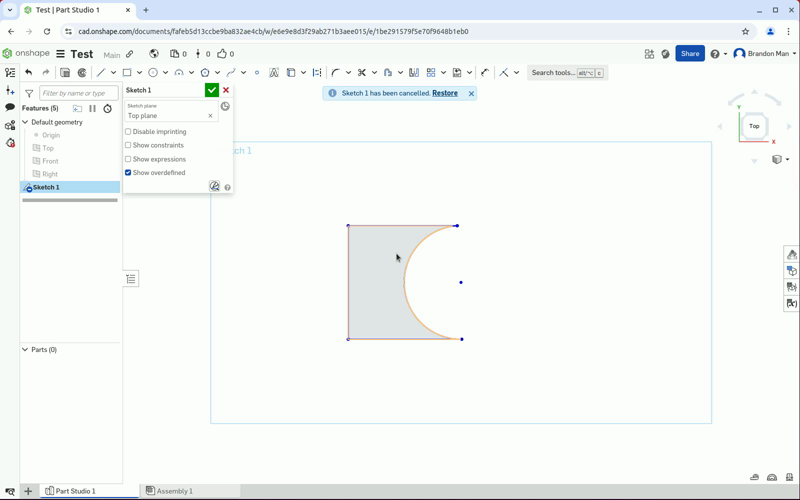
click(396, 253)
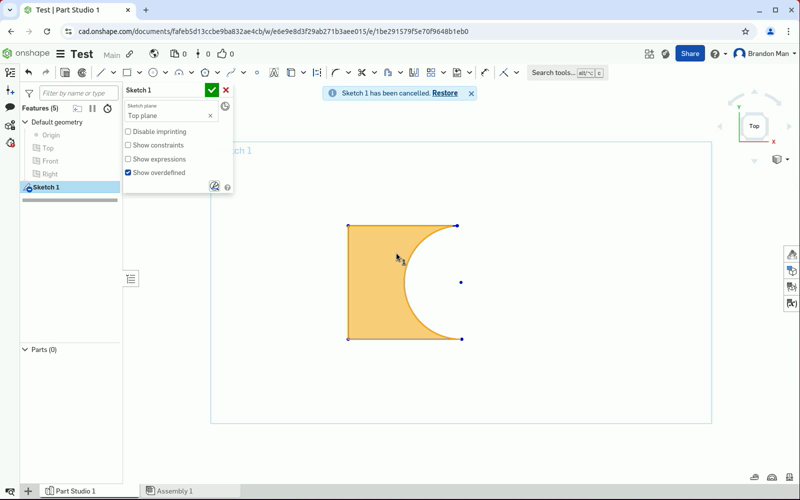
mouse_move(73, 352)
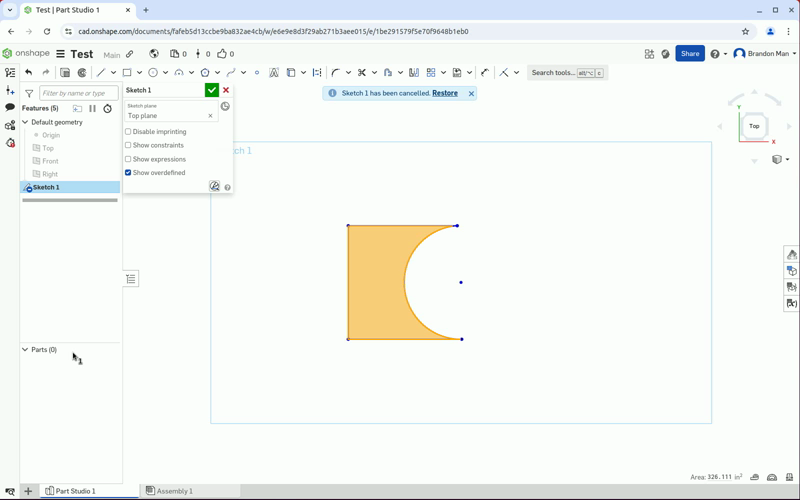
key(shift+y)
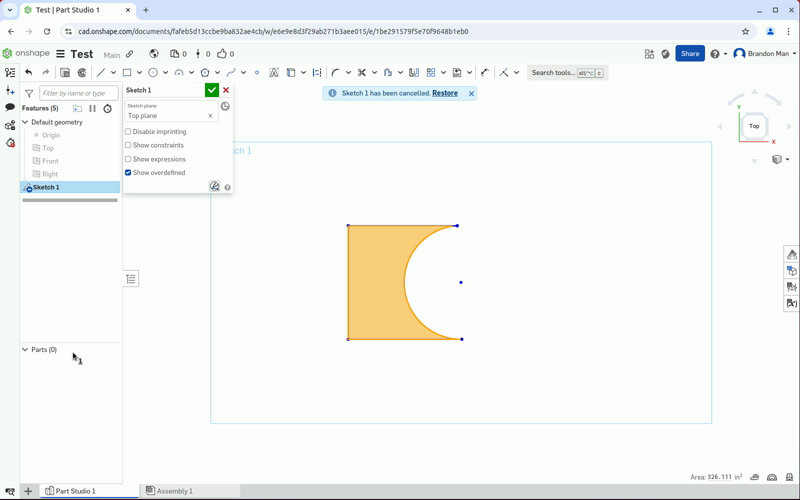
key(shift+e)
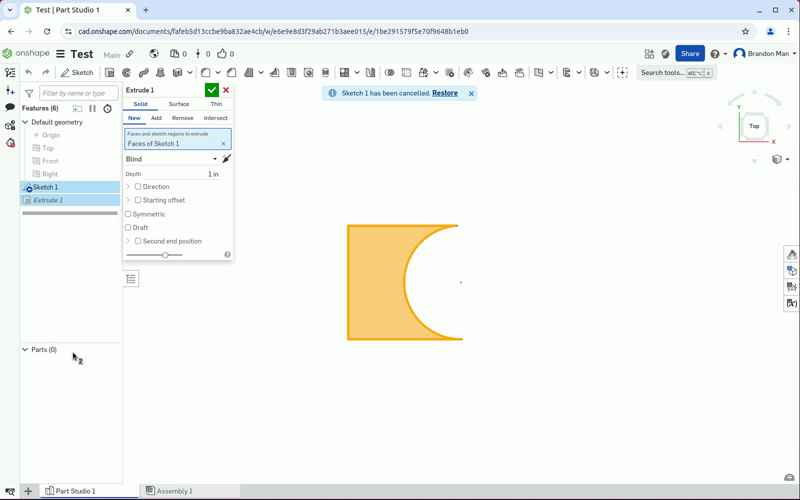
mouse_move(143, 106)
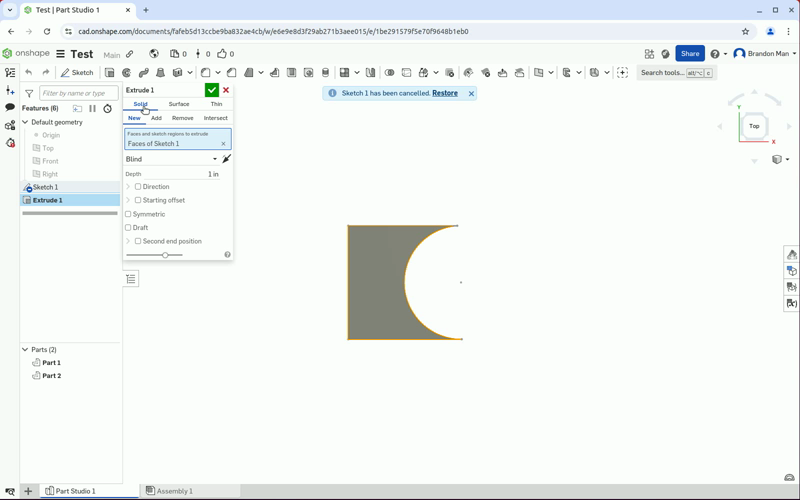
click(143, 106)
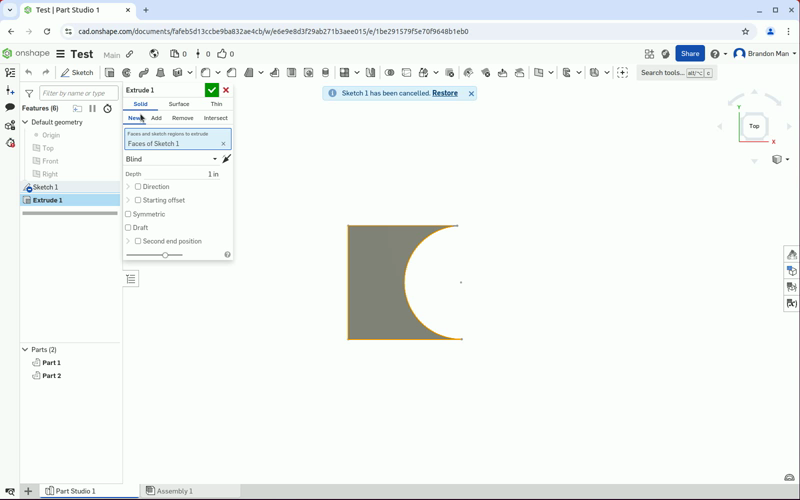
mouse_move(137, 120)
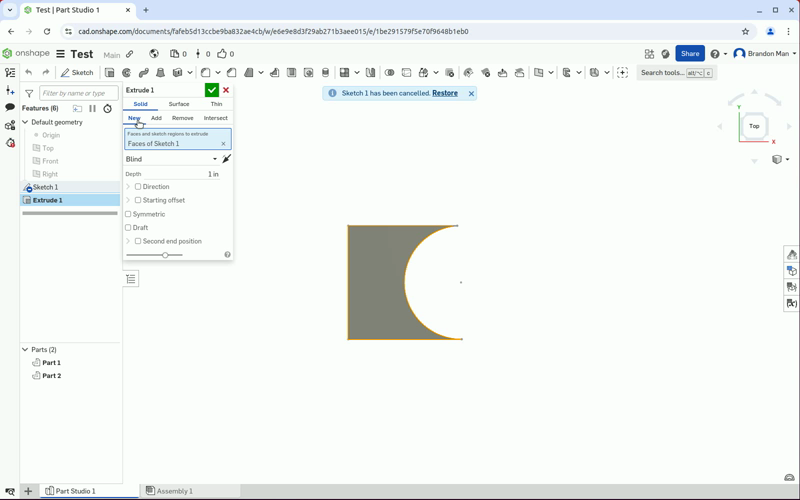
click(137, 120)
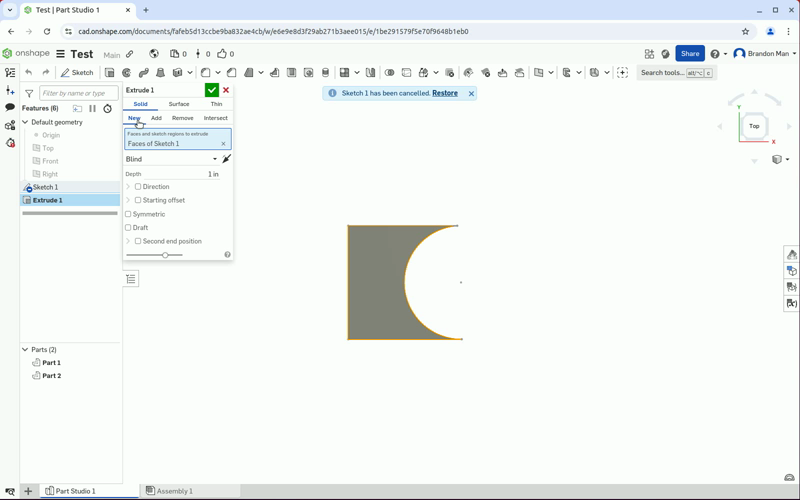
key(tab, 4)
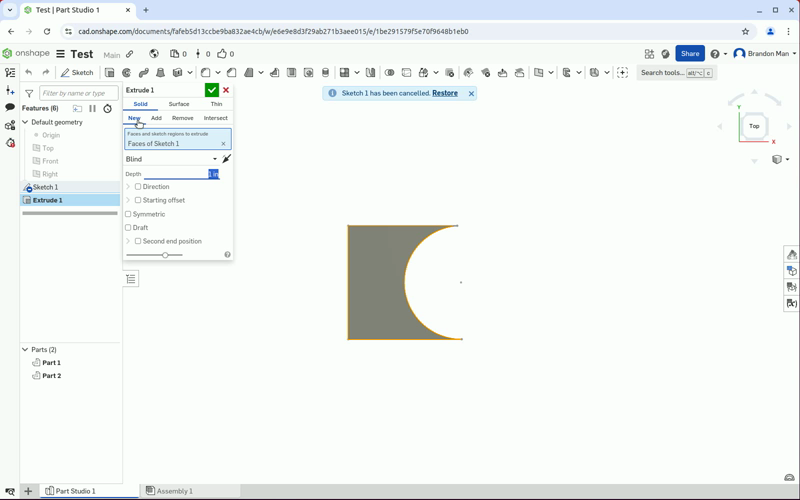
text(0.963)
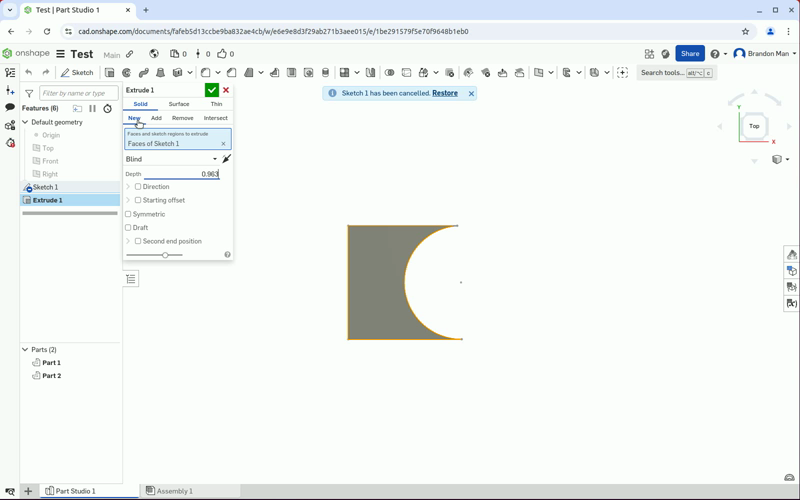
key(enter)
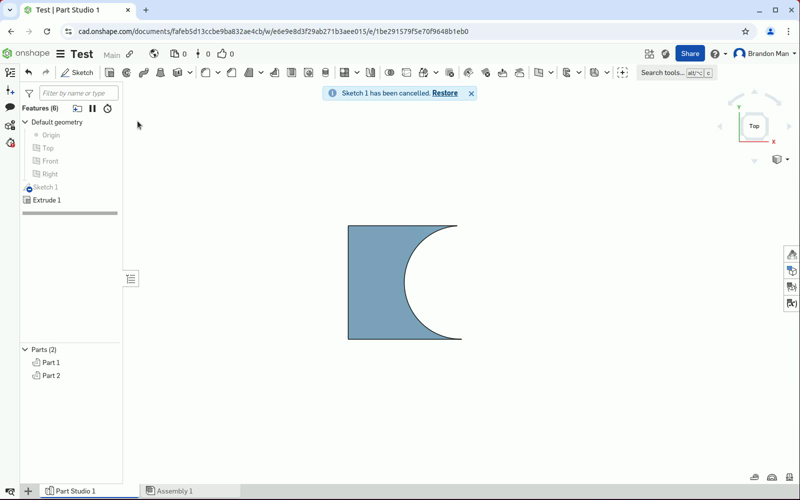
key(shift+h)
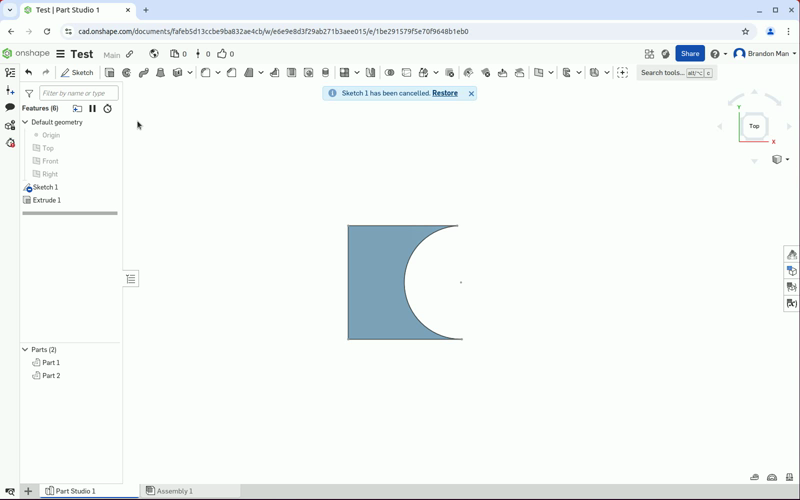
key(shift+h)
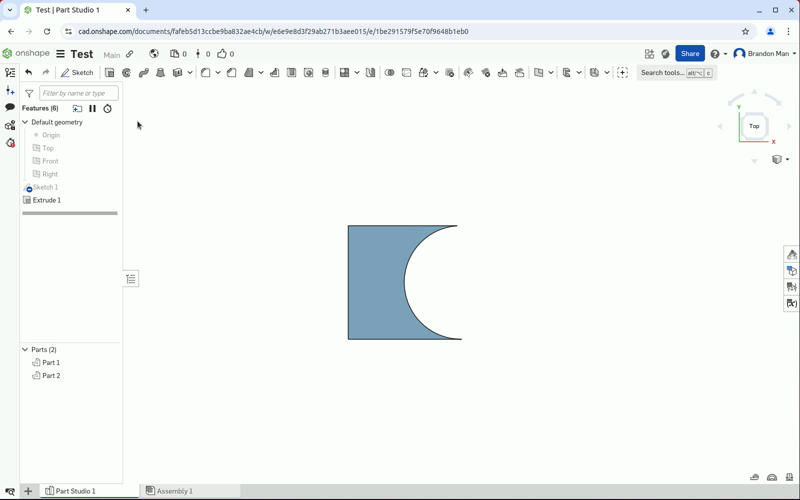
mouse_move(73, 189)
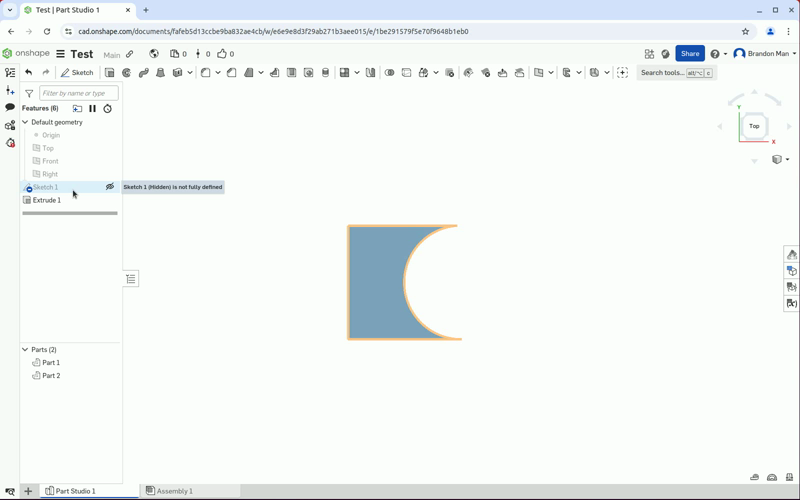
click(73, 189)
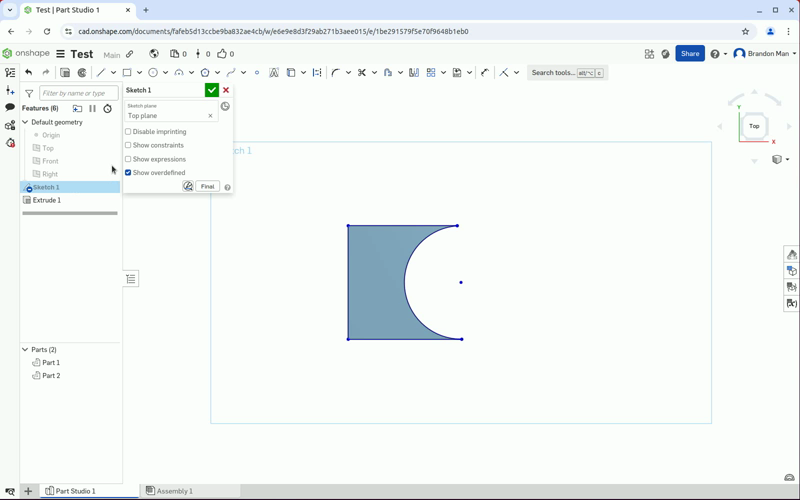
mouse_move(229, 92)
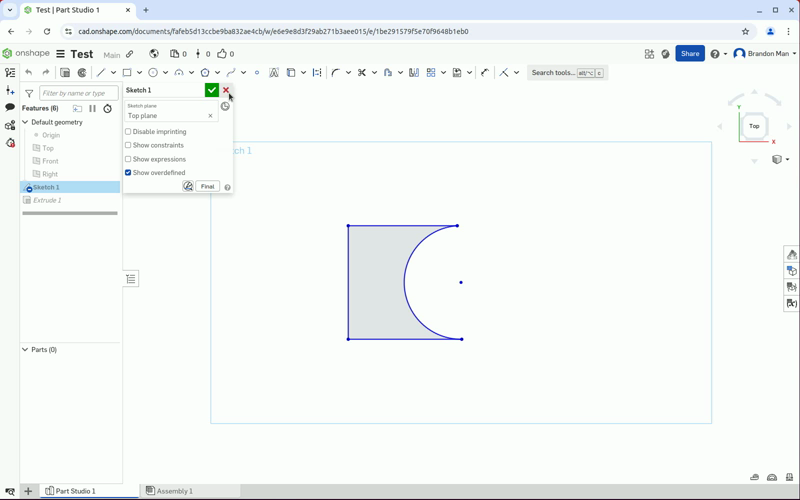
click(229, 92)
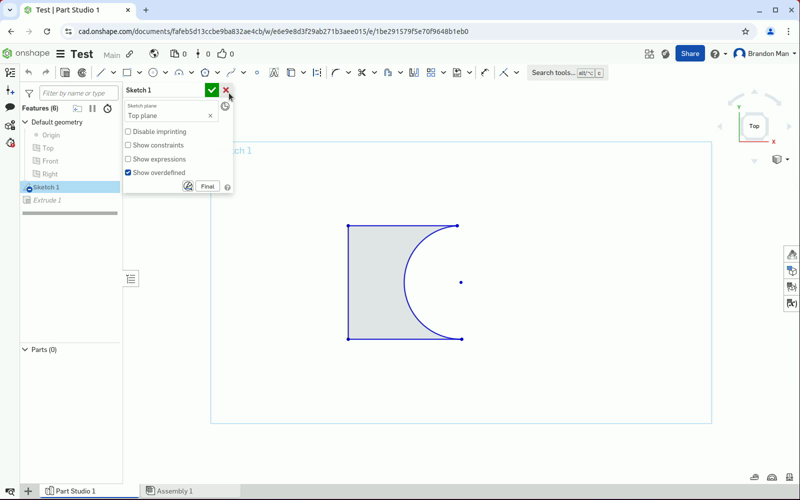
key(shift+s)
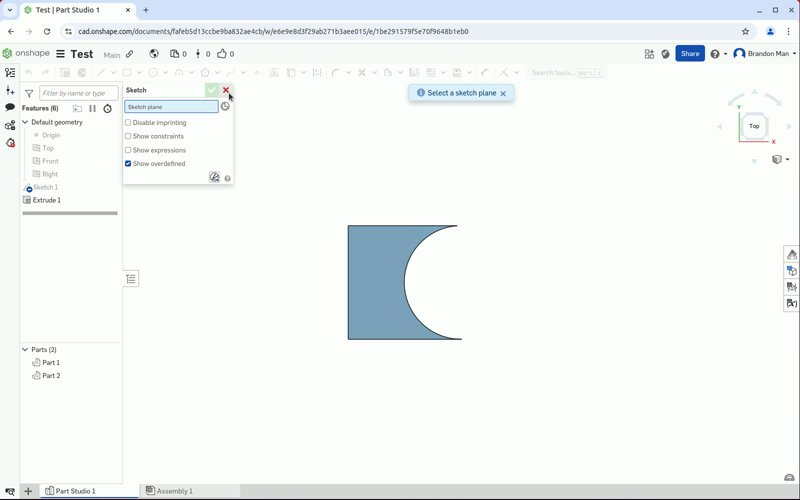
mouse_move(73, 150)
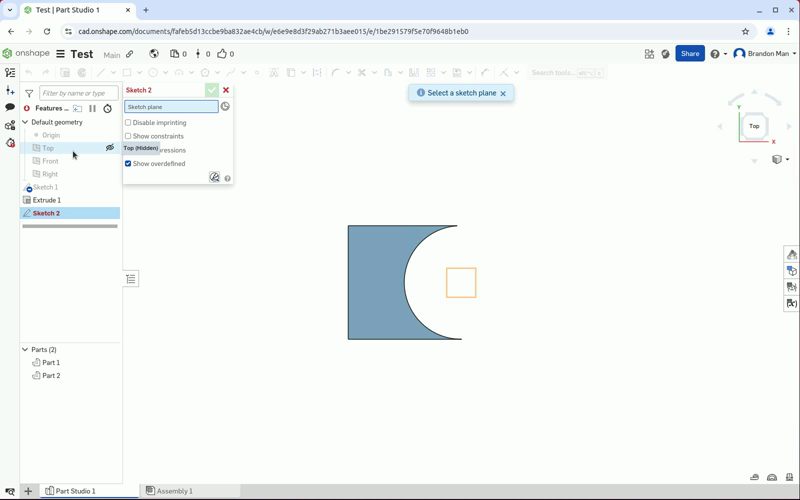
click(73, 150)
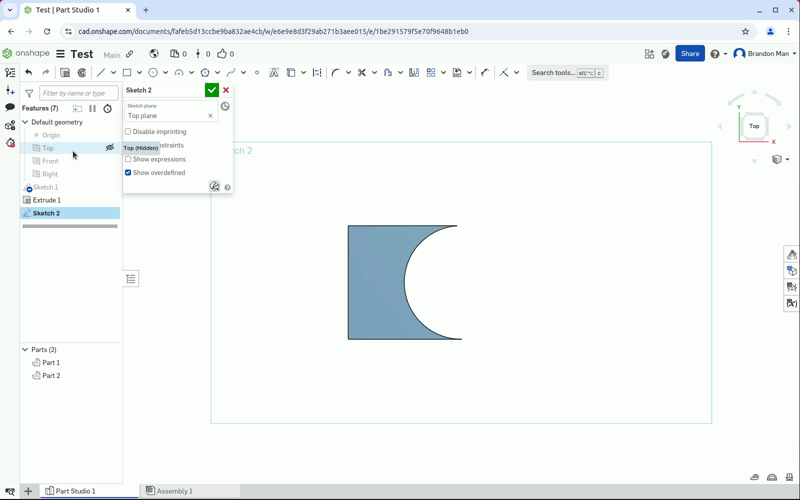
mouse_move(73, 352)
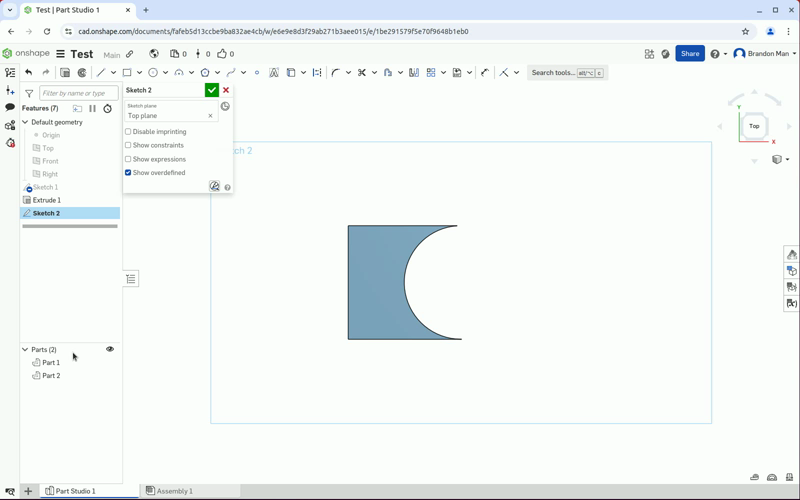
key(y)
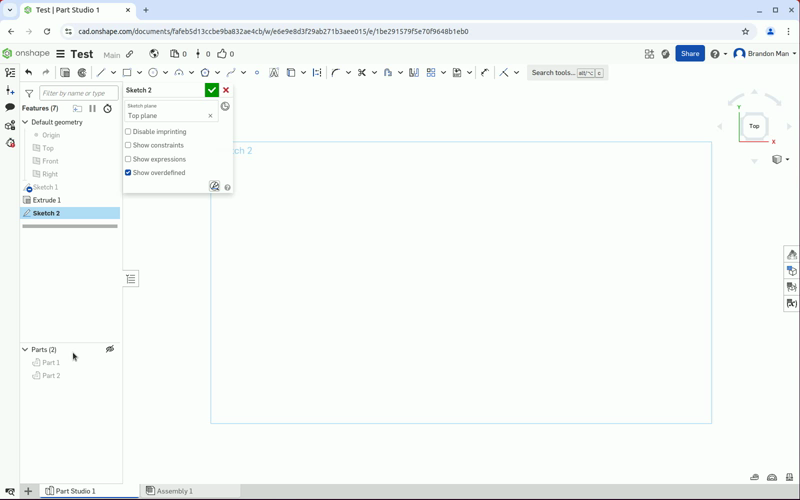
key(a)
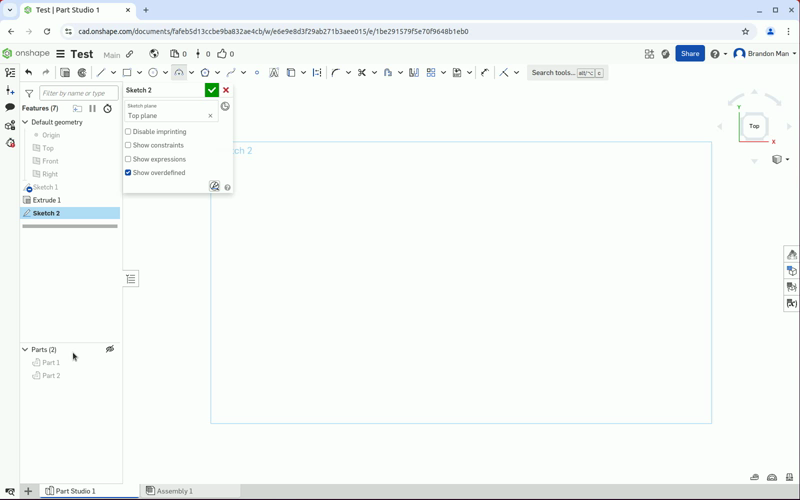
key_down(shift)
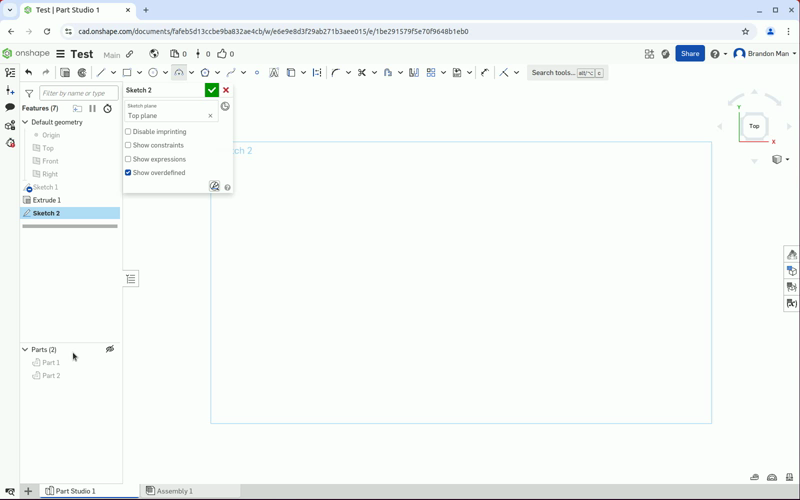
mouse_move(457, 226)
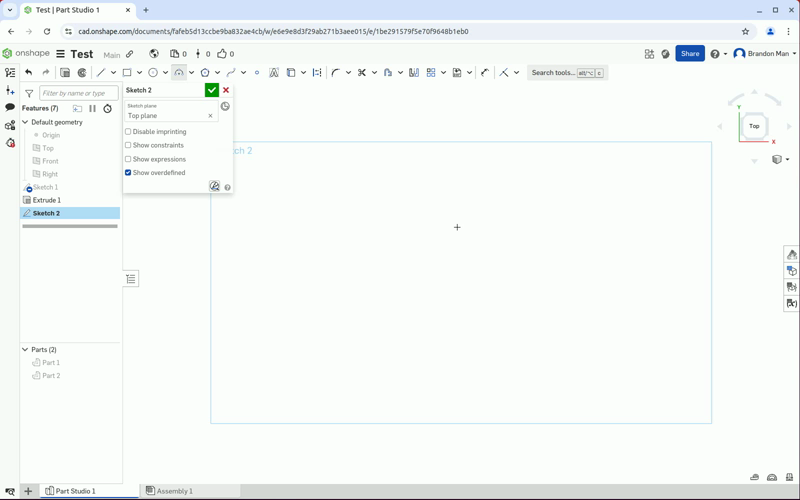
click(457, 226)
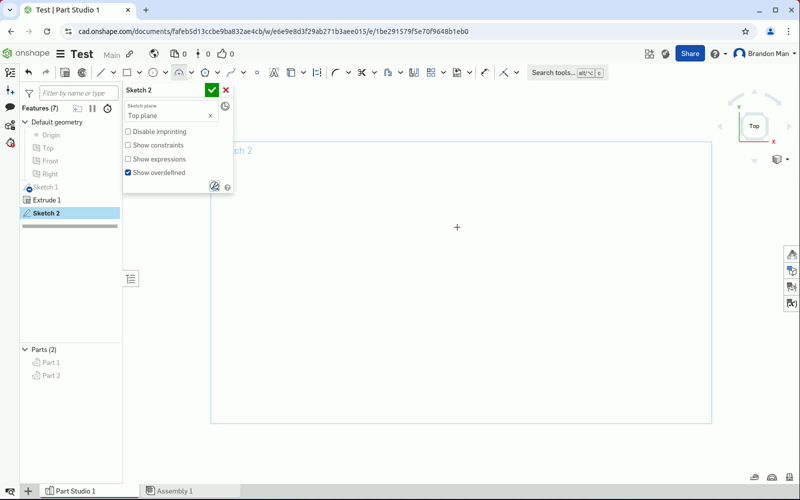
key_up(shift)
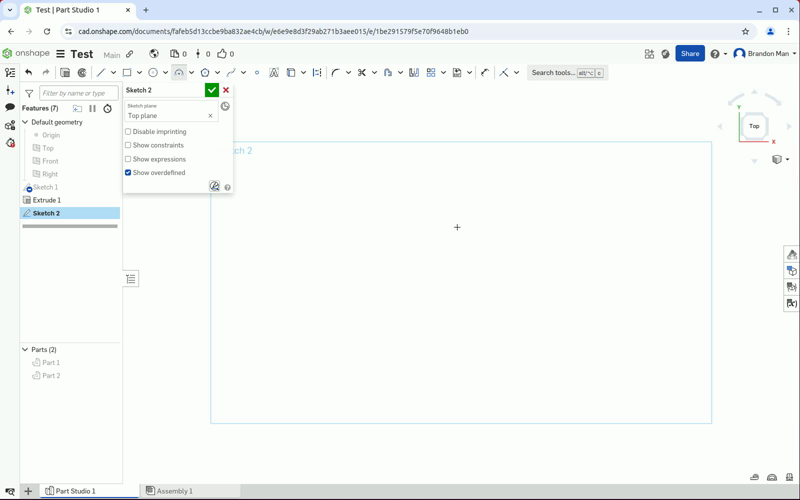
key_down(shift)
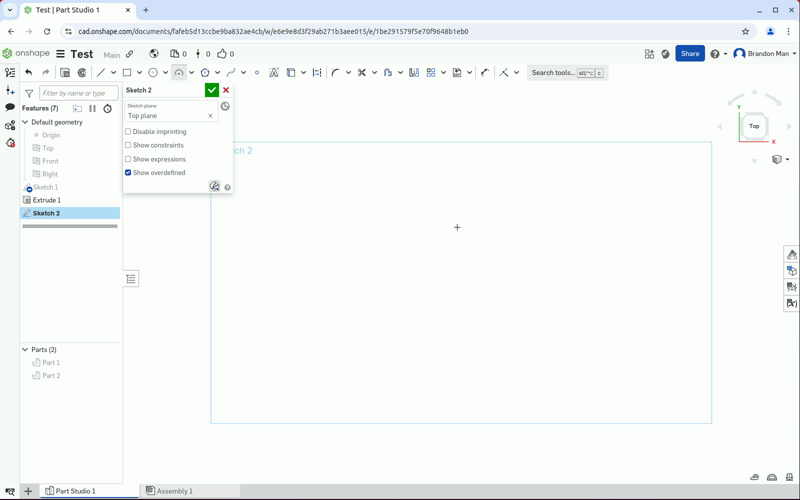
mouse_move(461, 339)
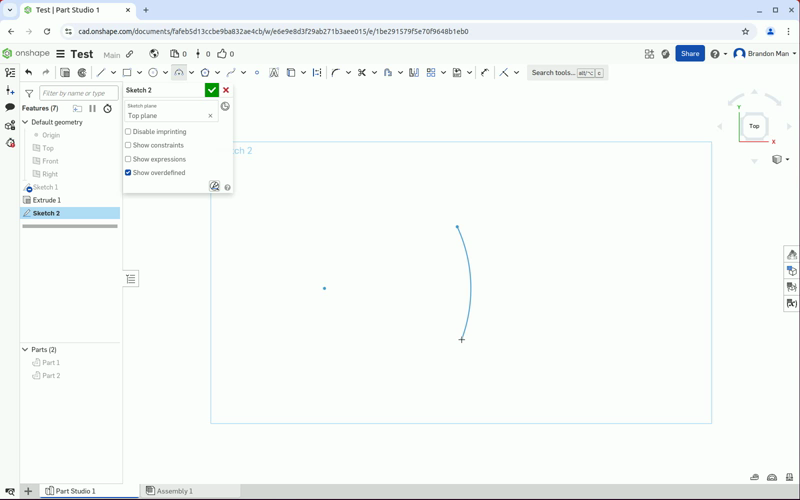
click(461, 339)
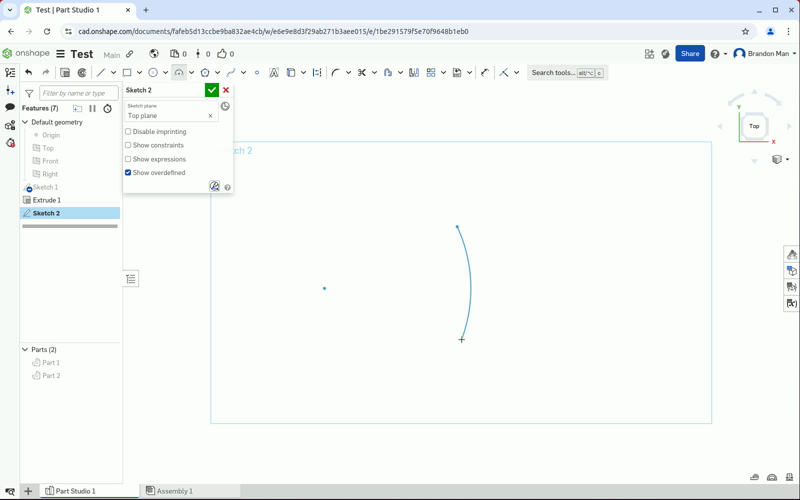
mouse_move(517, 280)
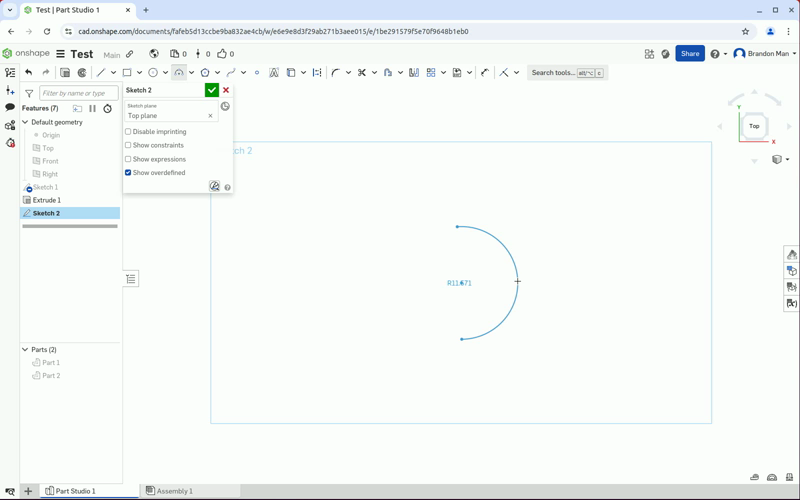
click(517, 280)
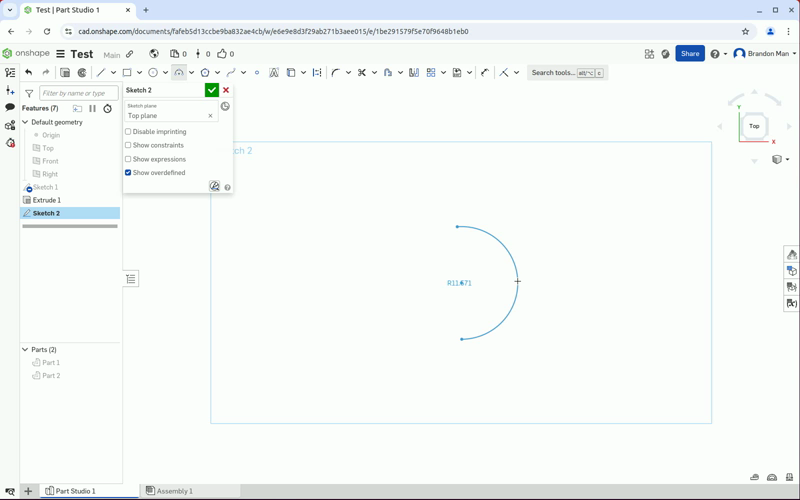
key_up(shift)
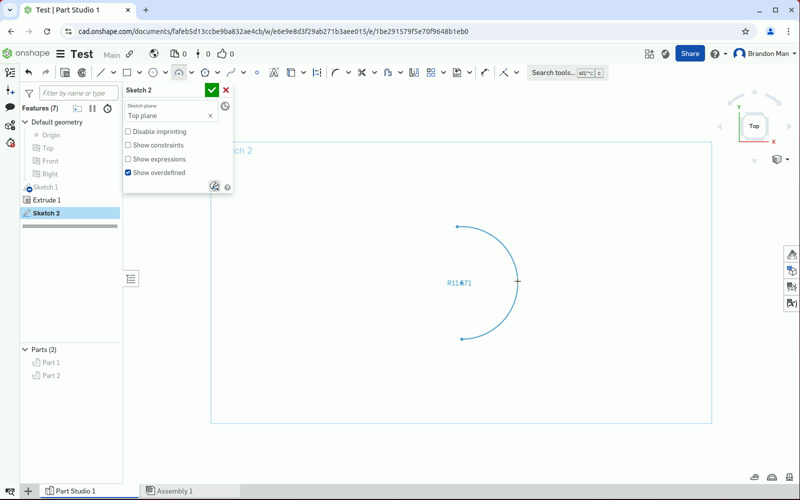
key(esc)
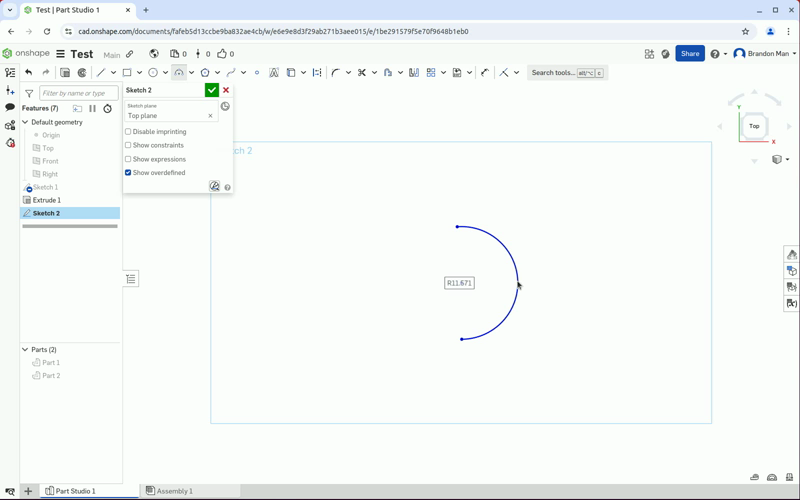
key(l)
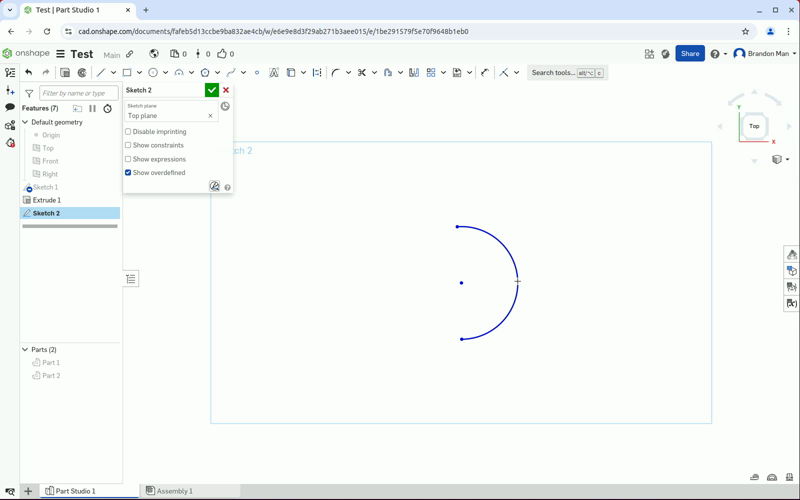
mouse_move(461, 339)
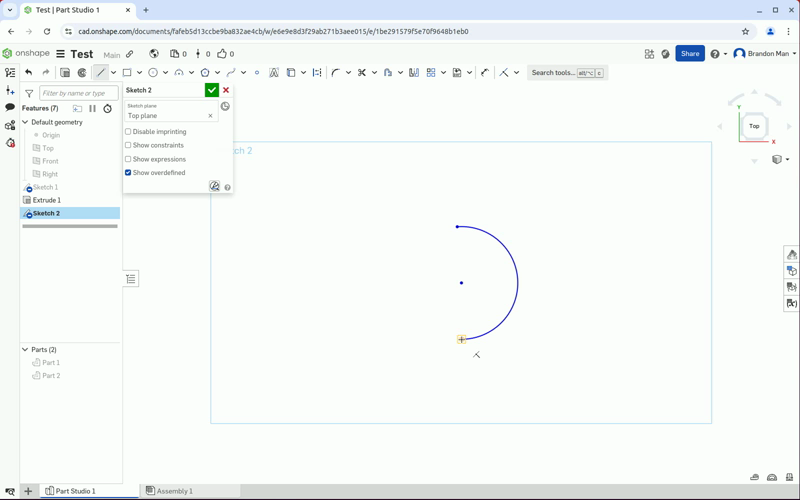
click(461, 339)
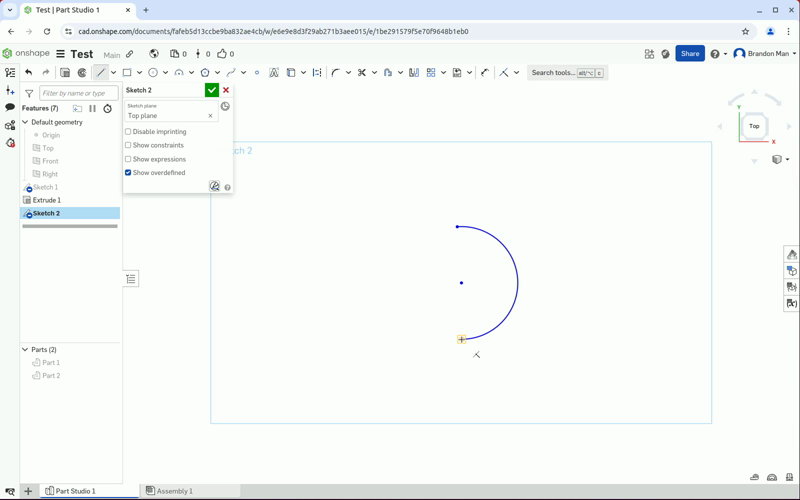
key_down(shift)
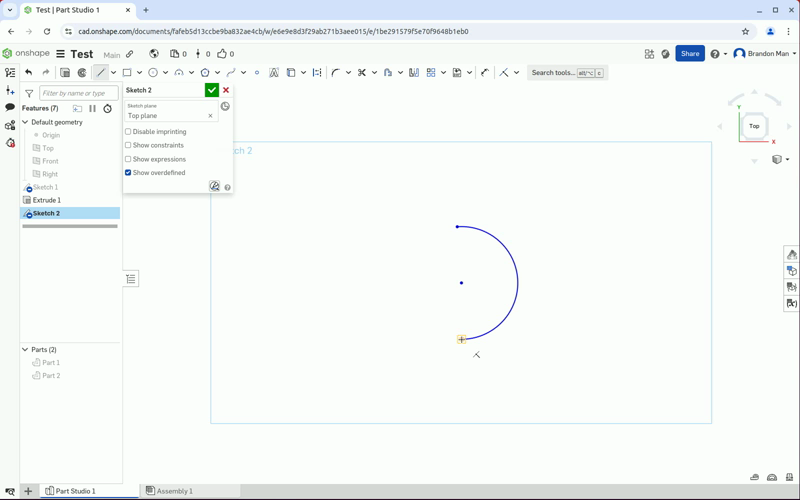
mouse_move(461, 226)
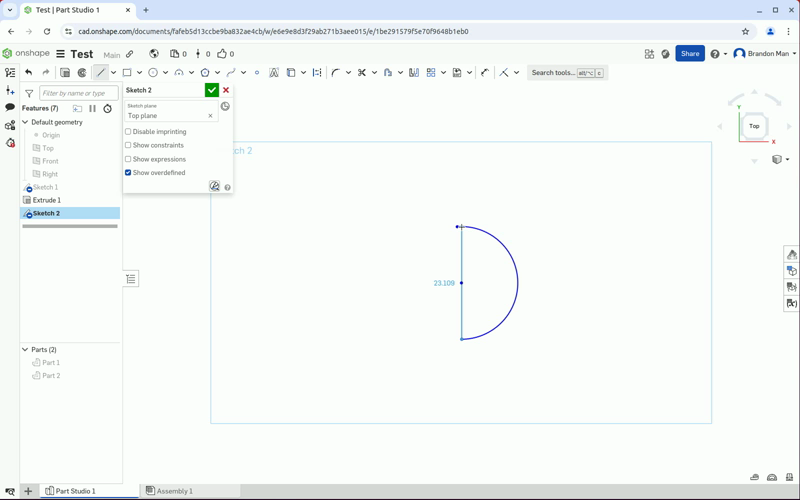
click(461, 226)
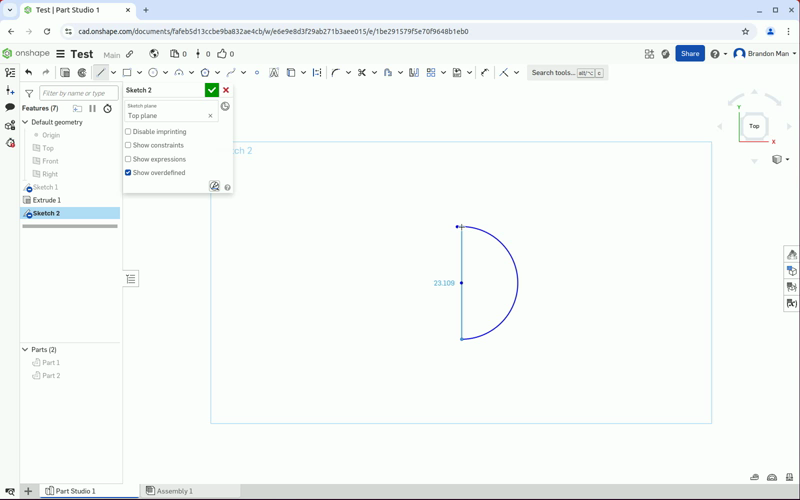
key_up(shift)
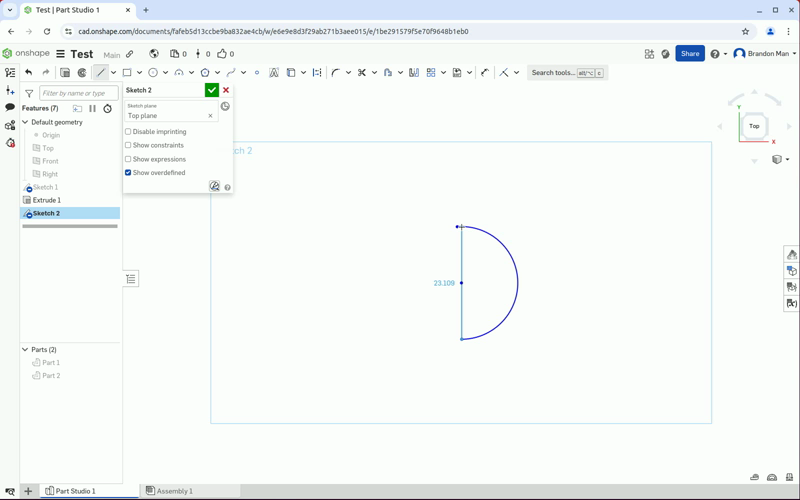
mouse_move(492, 226)
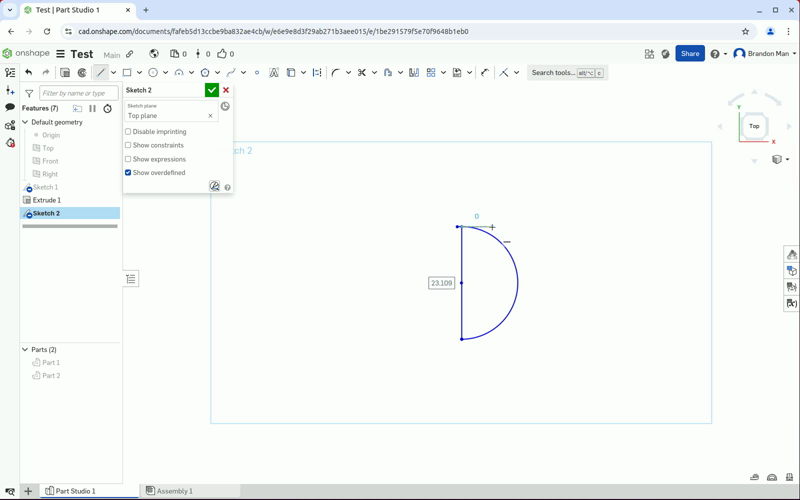
key_down(shift)
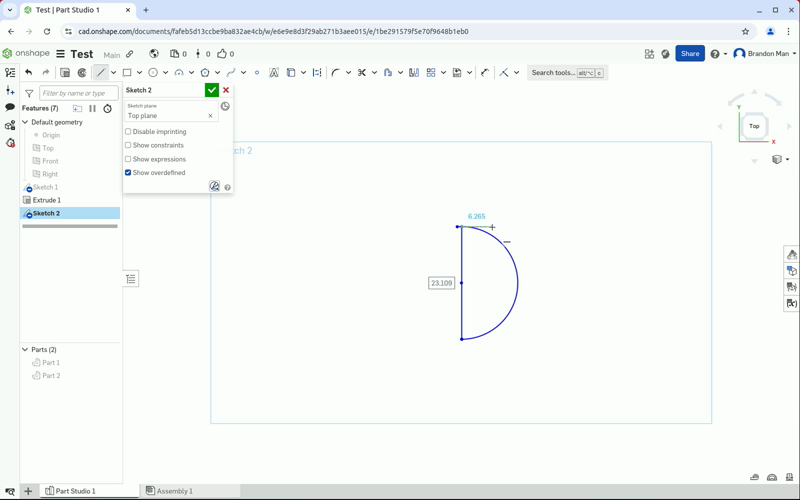
mouse_move(457, 226)
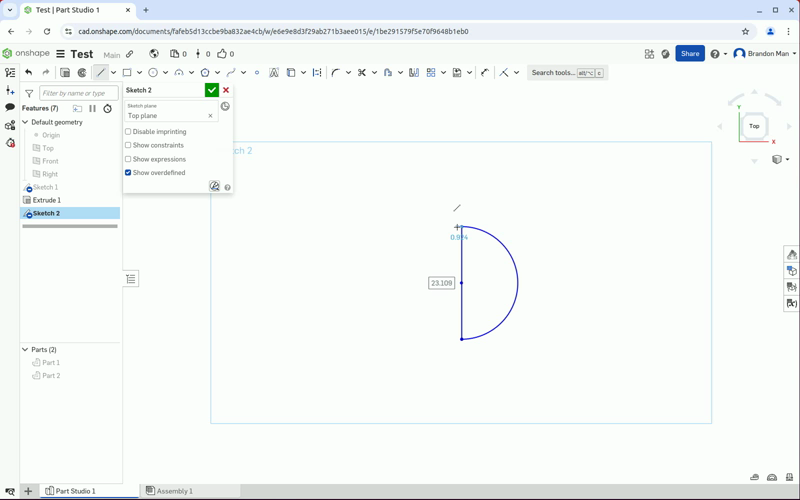
scroll(6)
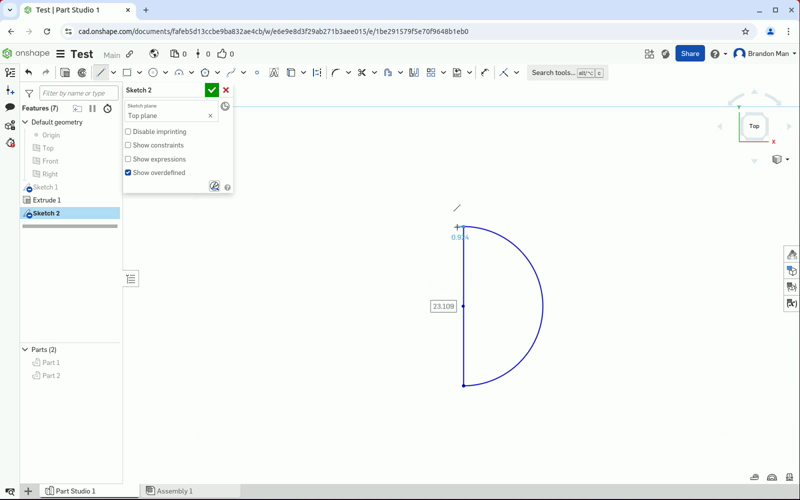
scroll(6)
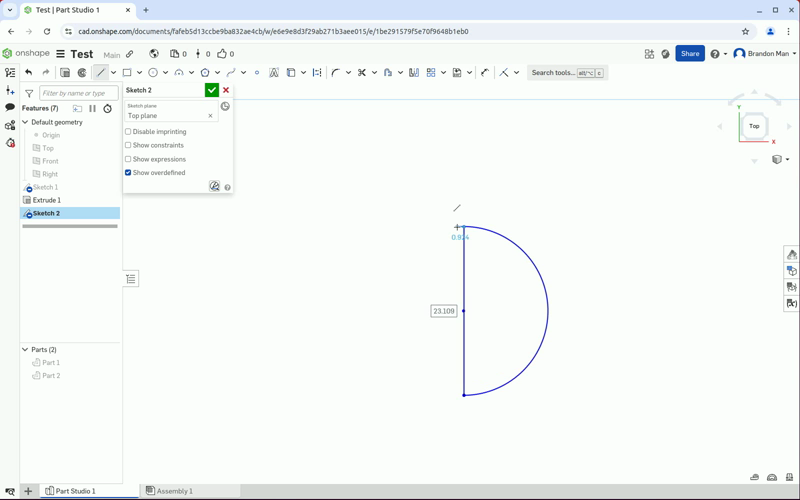
scroll(6)
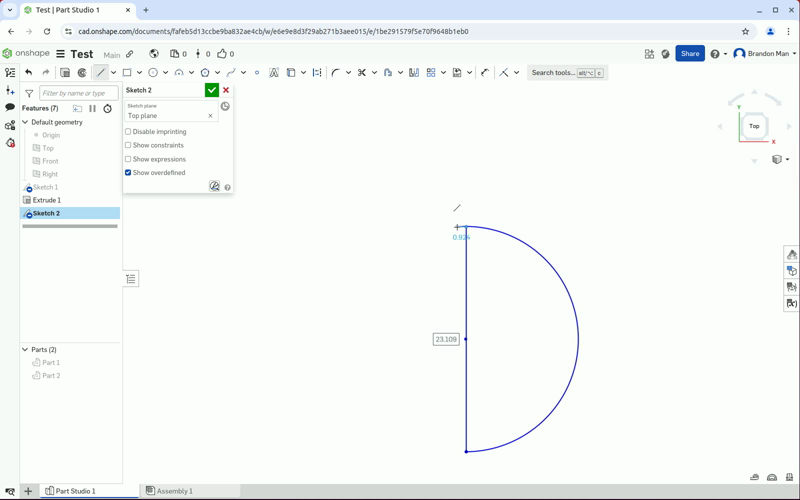
scroll(6)
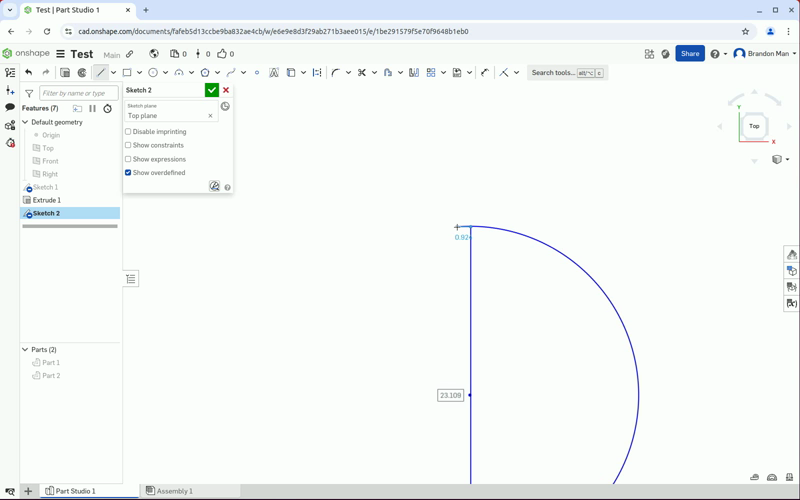
scroll(6)
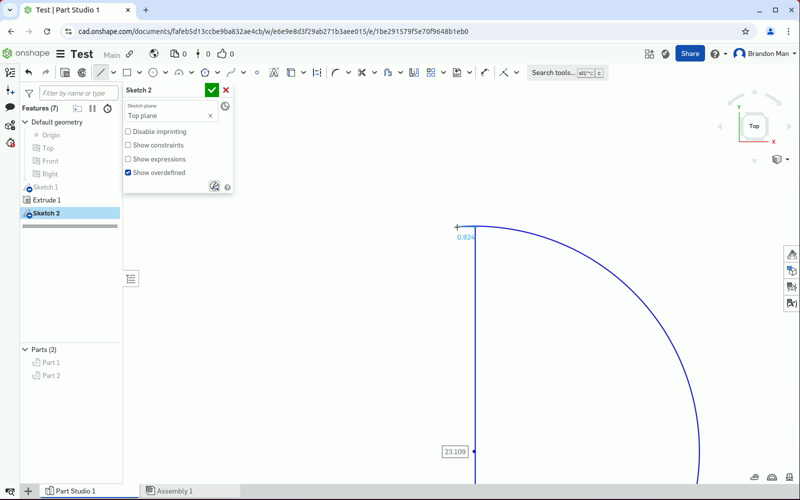
scroll(6)
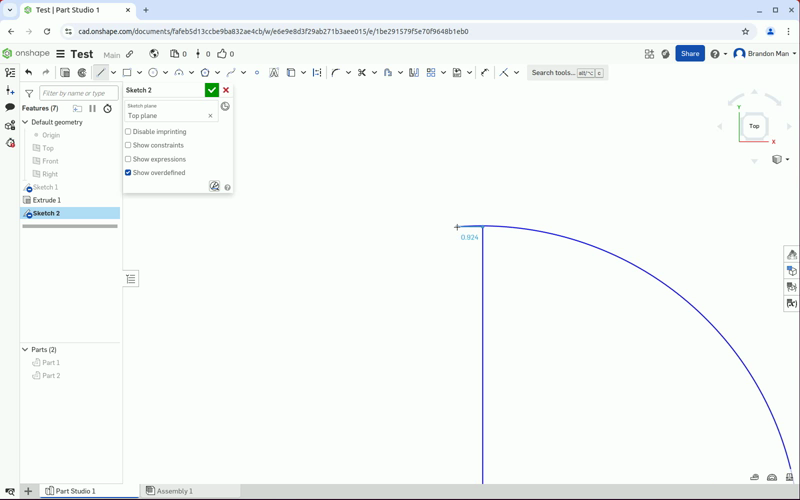
scroll(6)
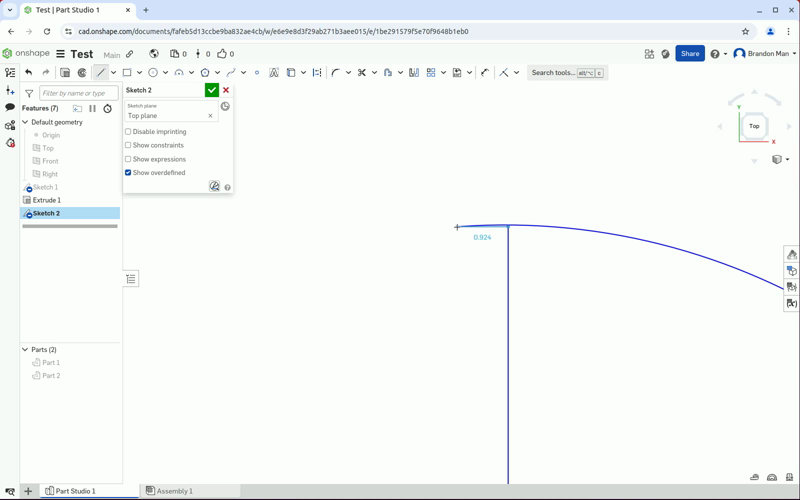
key_up(shift)
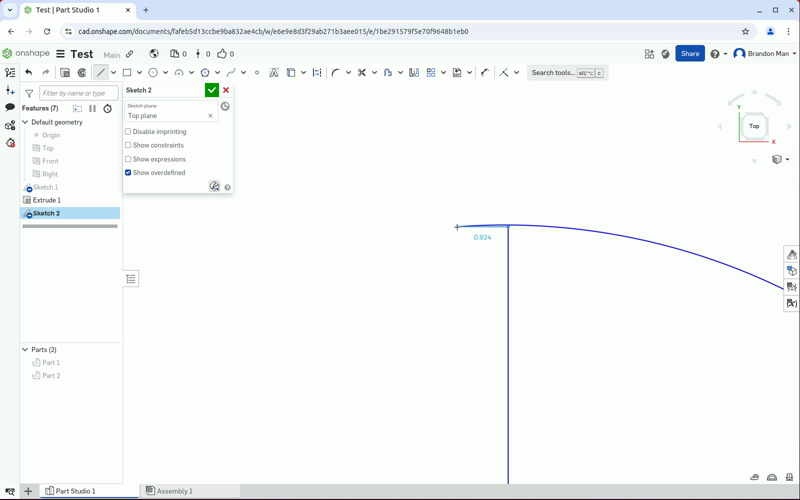
click(457, 226)
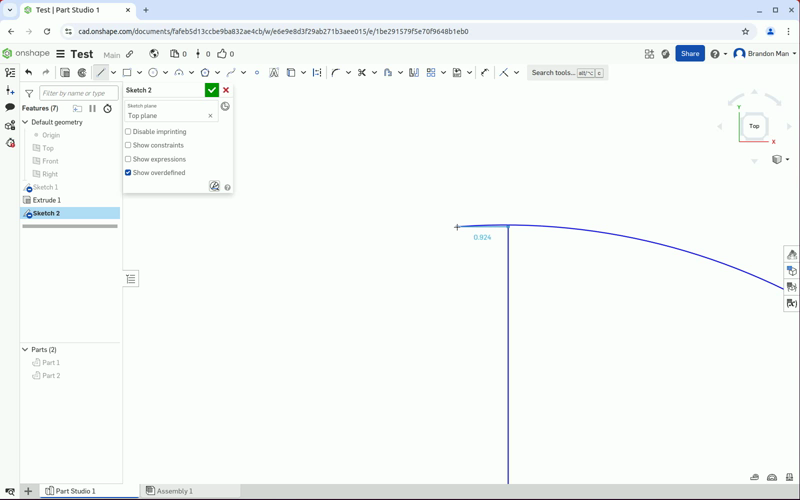
scroll(-6)
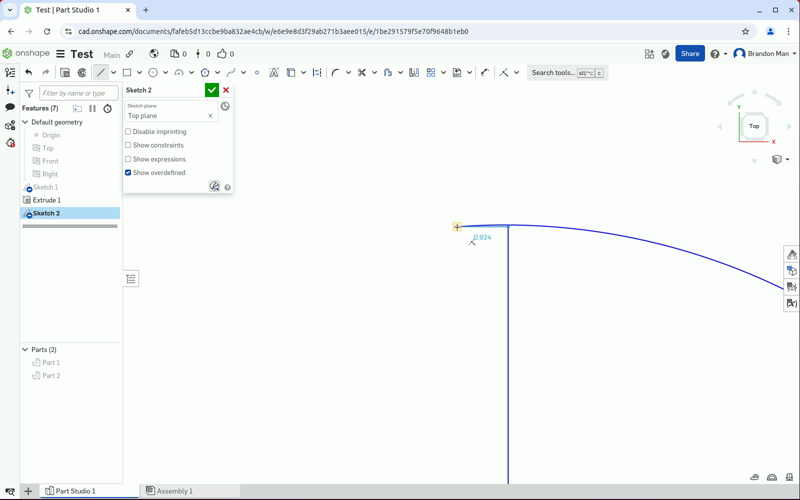
scroll(-6)
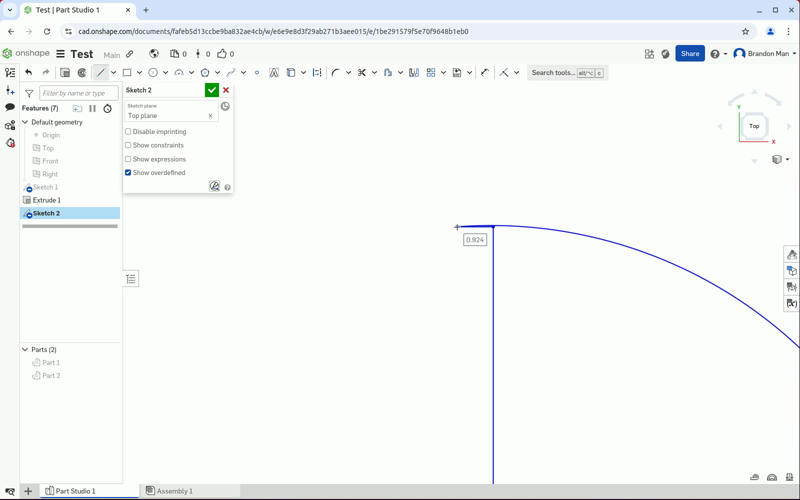
scroll(-6)
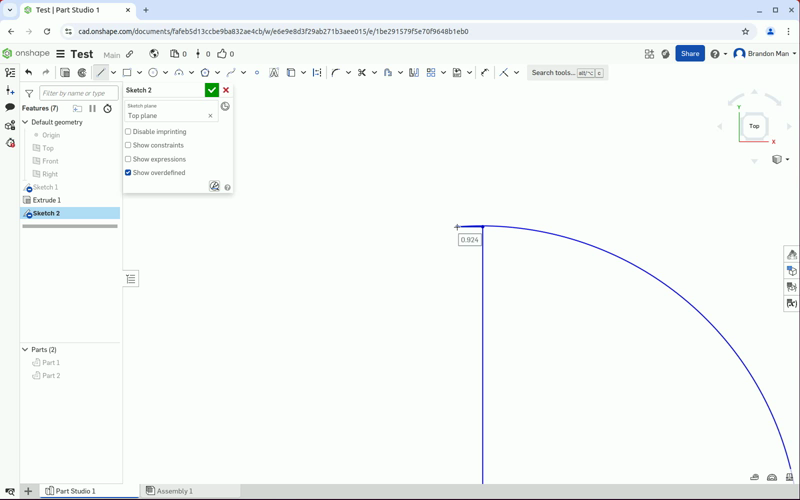
scroll(-6)
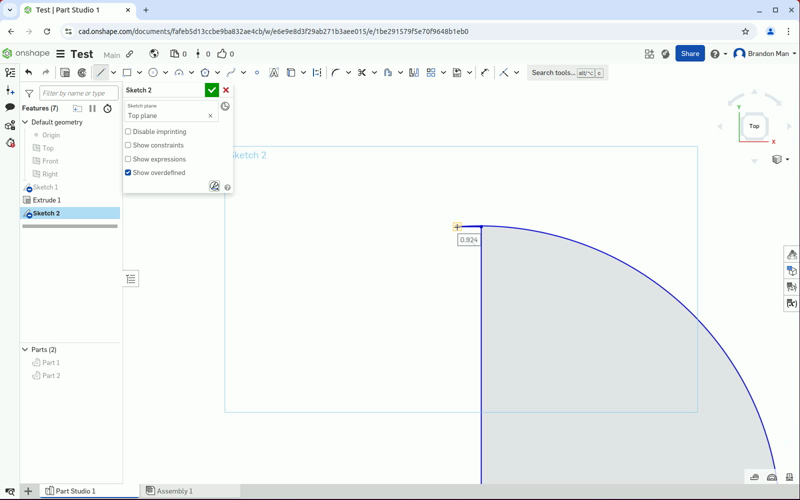
scroll(-6)
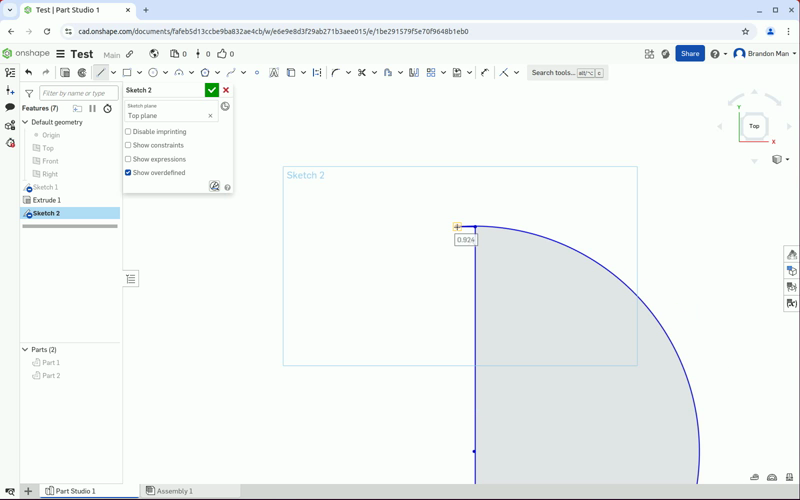
scroll(-6)
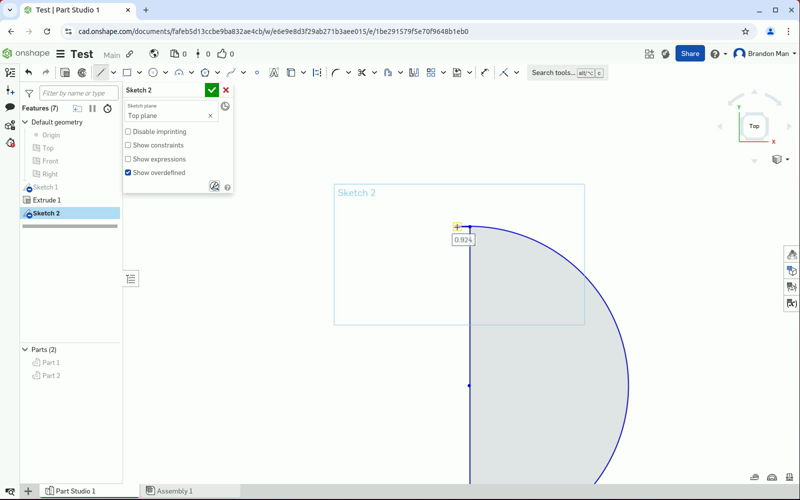
scroll(-6)
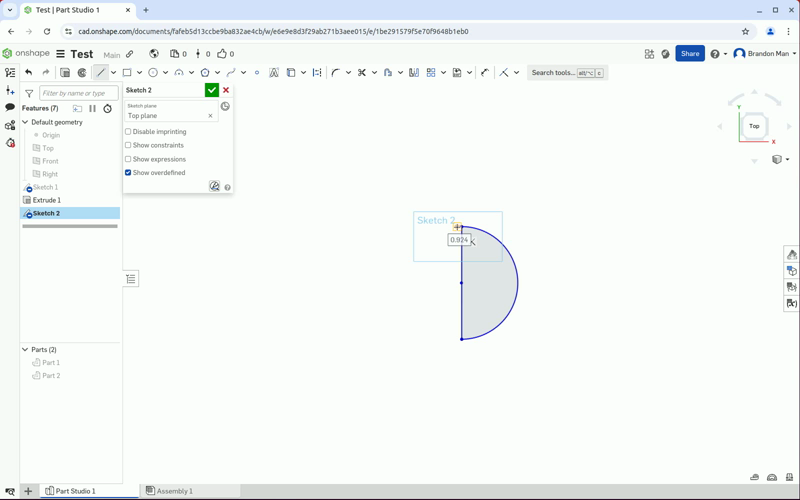
key(esc)
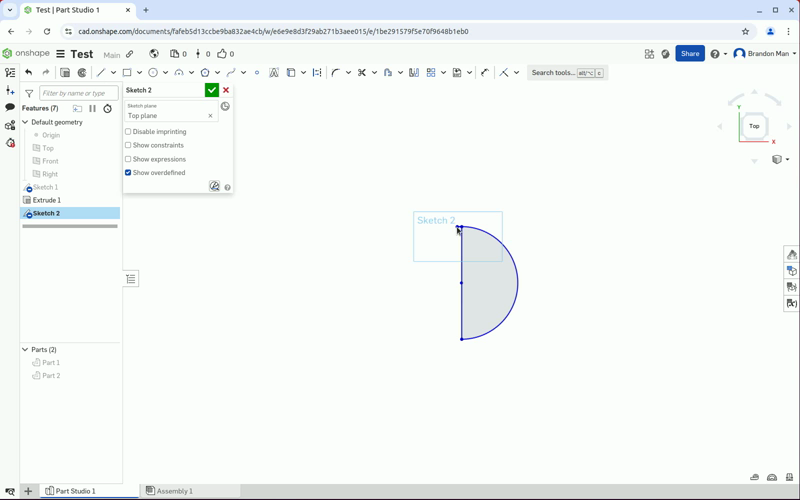
mouse_move(471, 294)
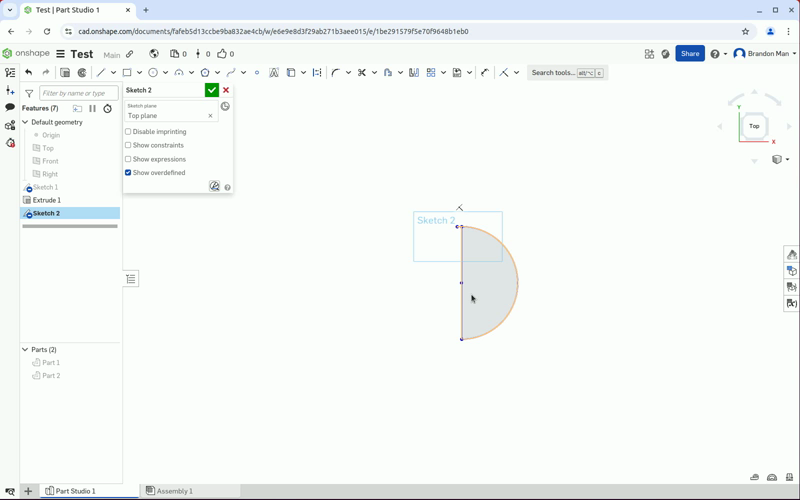
click(471, 294)
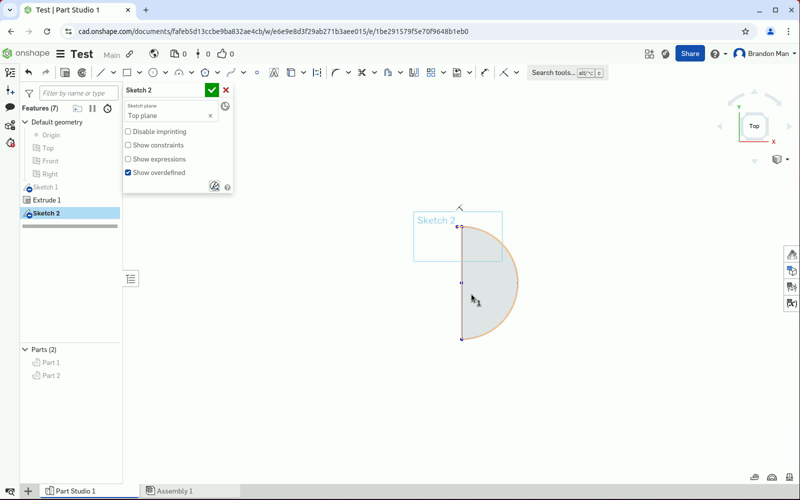
mouse_move(73, 352)
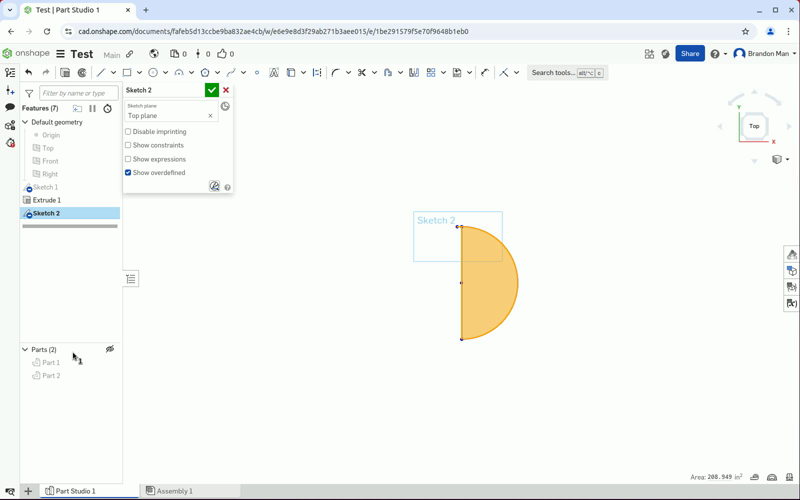
key(shift+y)
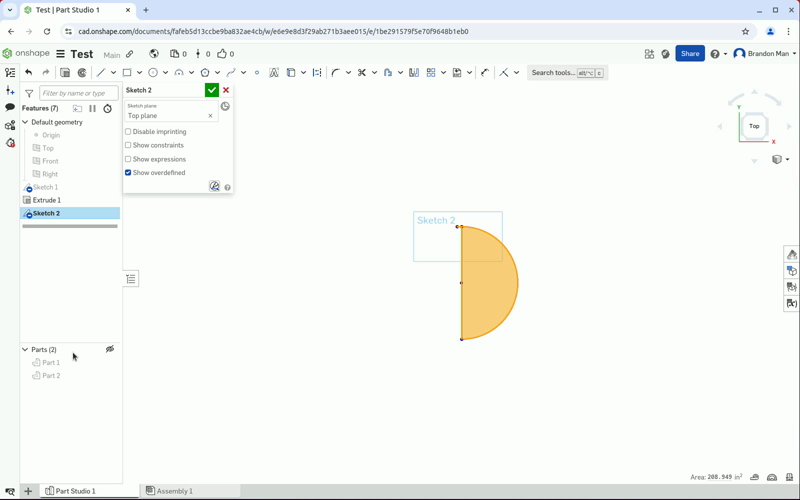
key(shift+e)
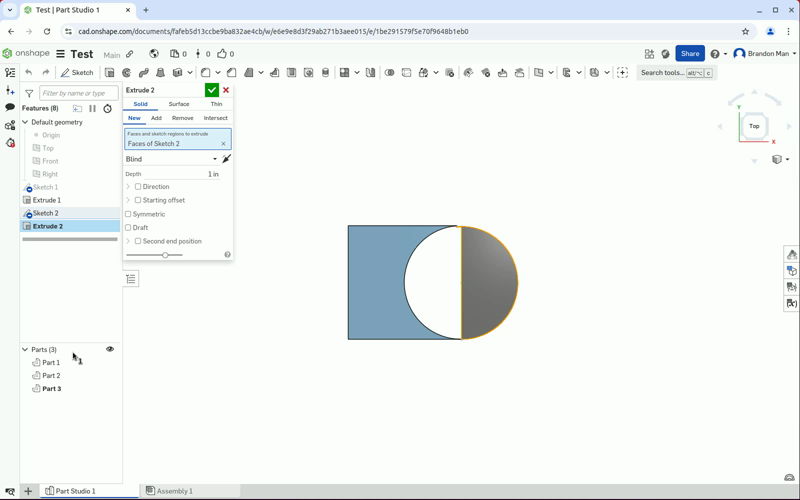
mouse_move(143, 106)
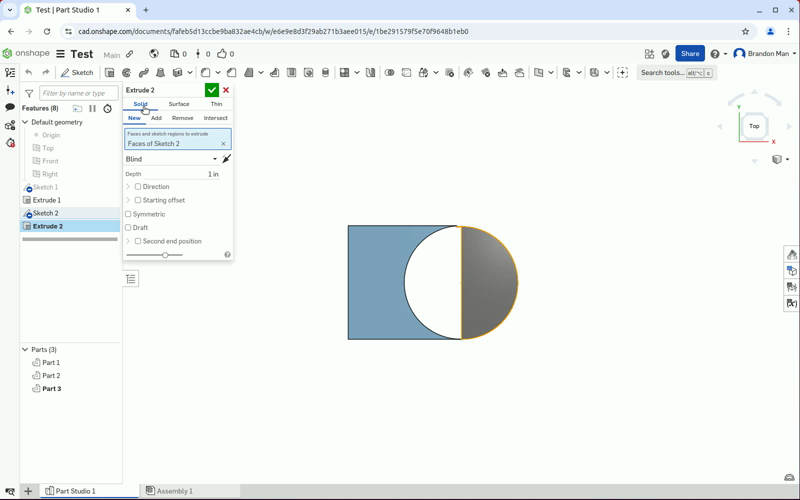
click(143, 106)
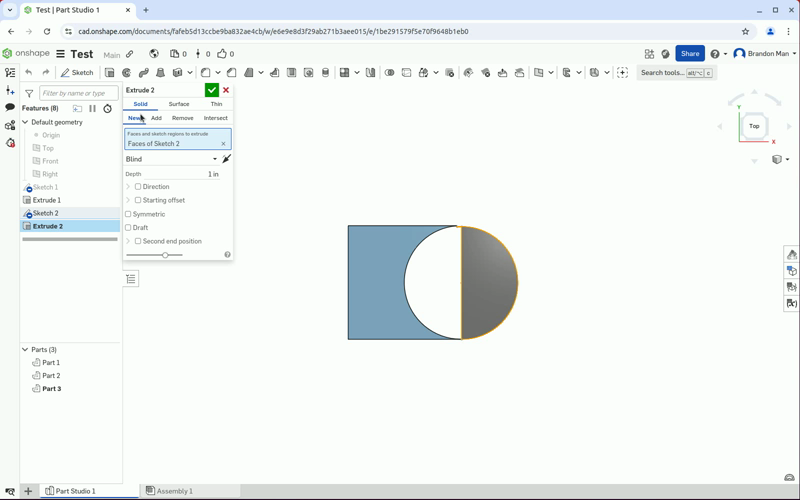
mouse_move(137, 120)
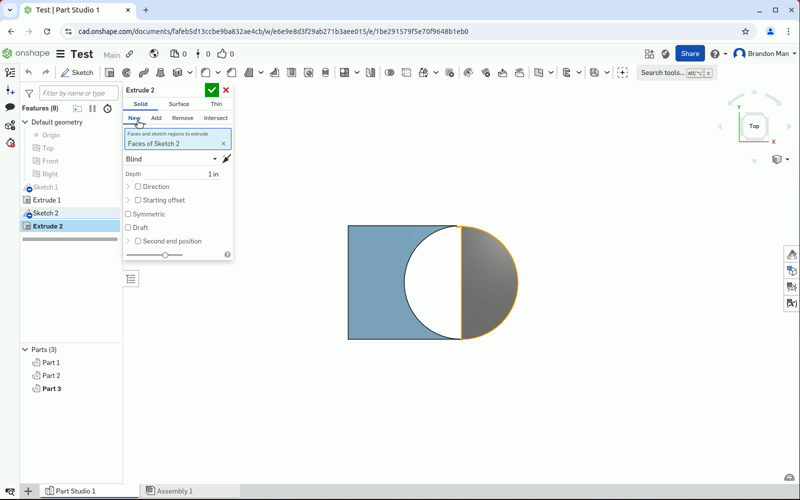
click(137, 120)
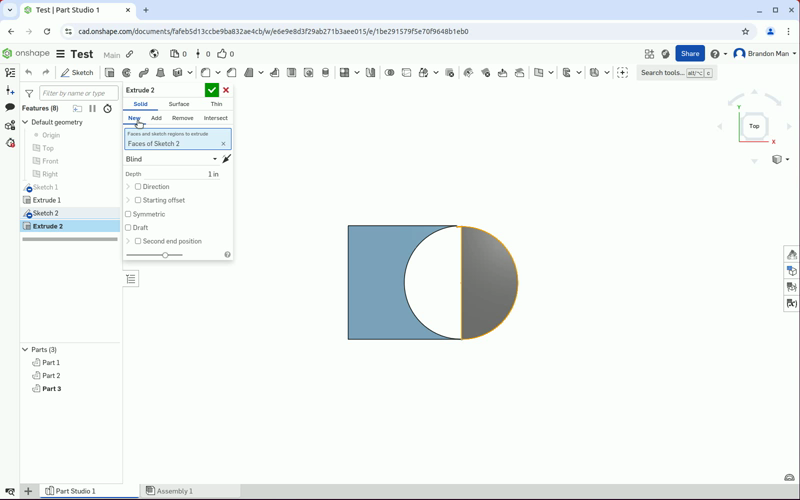
key(tab, 4)
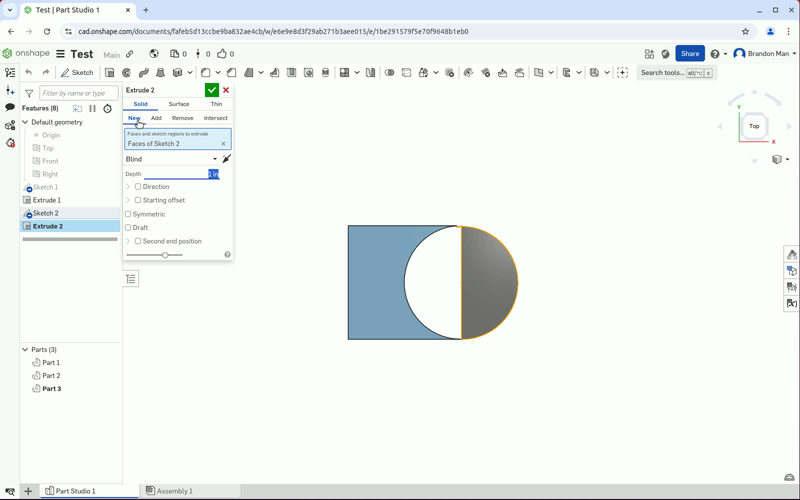
text(0.963)
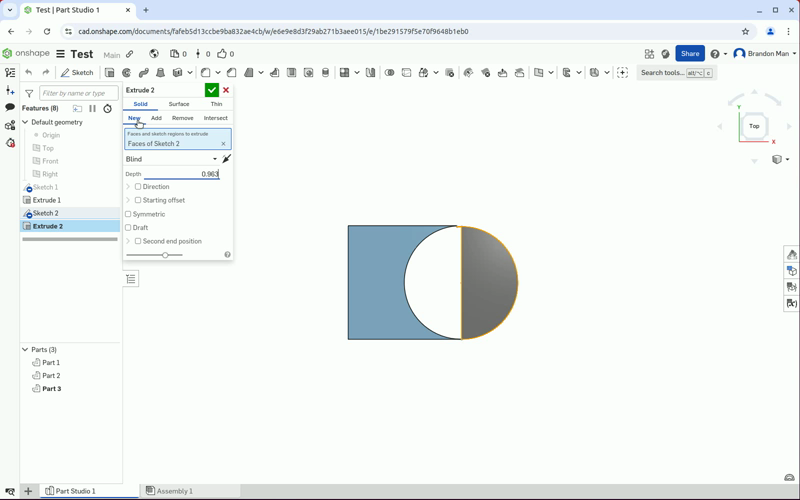
key(enter)
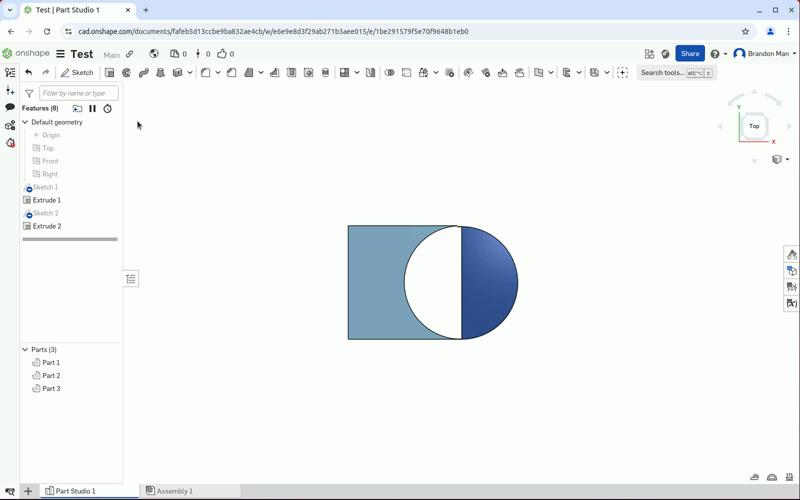
key(shift+h)
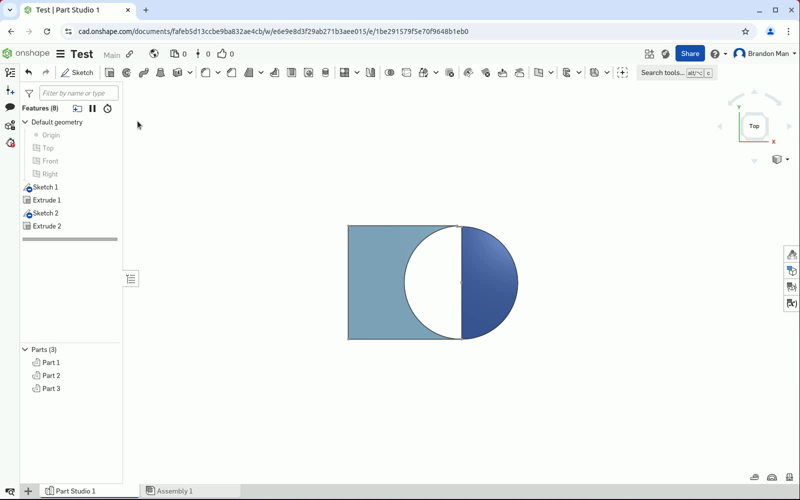
key(shift+h)
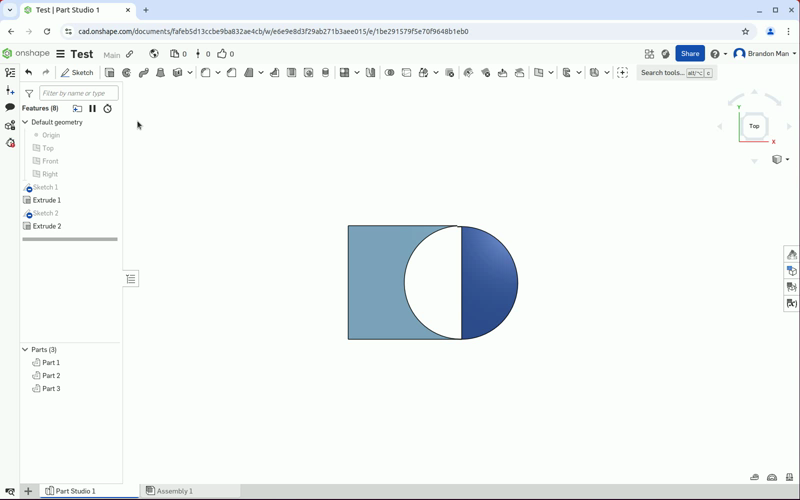
mouse_move(73, 189)
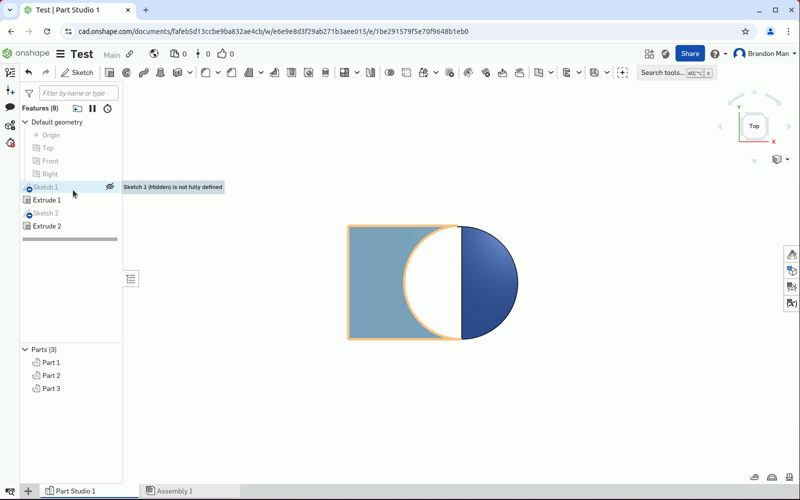
click(73, 189)
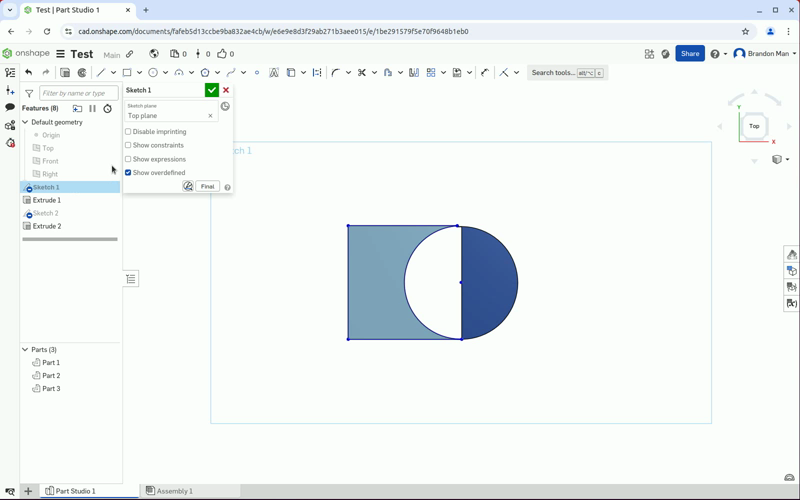
mouse_move(229, 92)
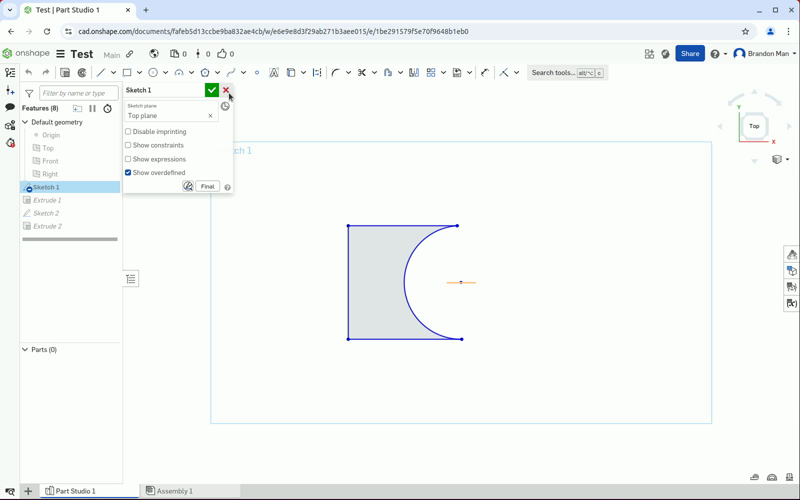
click(229, 92)
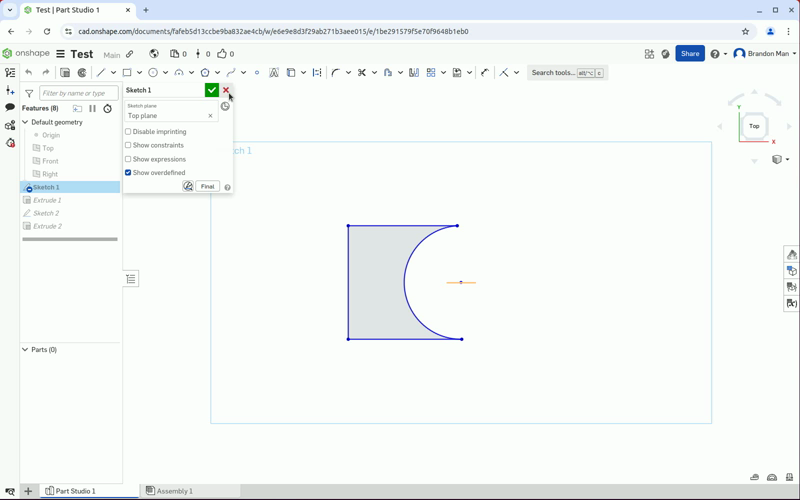
key(shift+s)
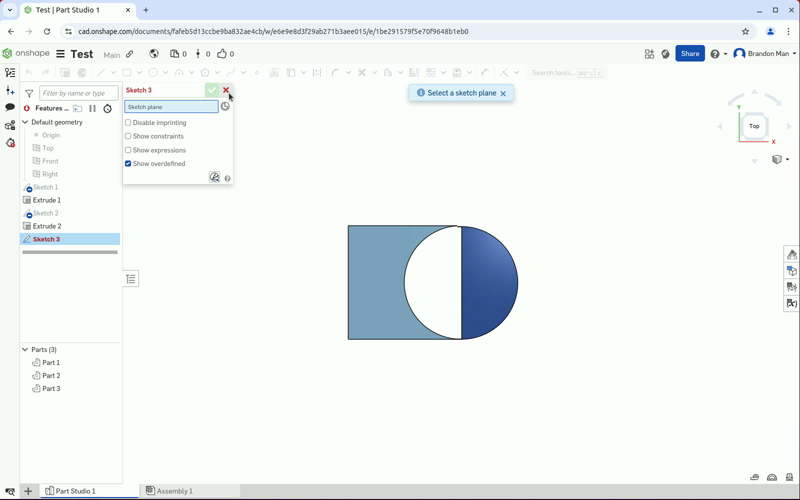
mouse_move(73, 150)
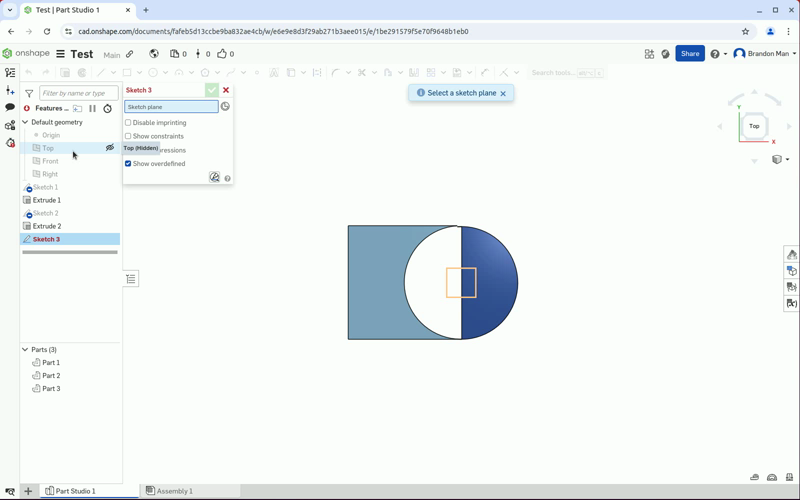
click(73, 150)
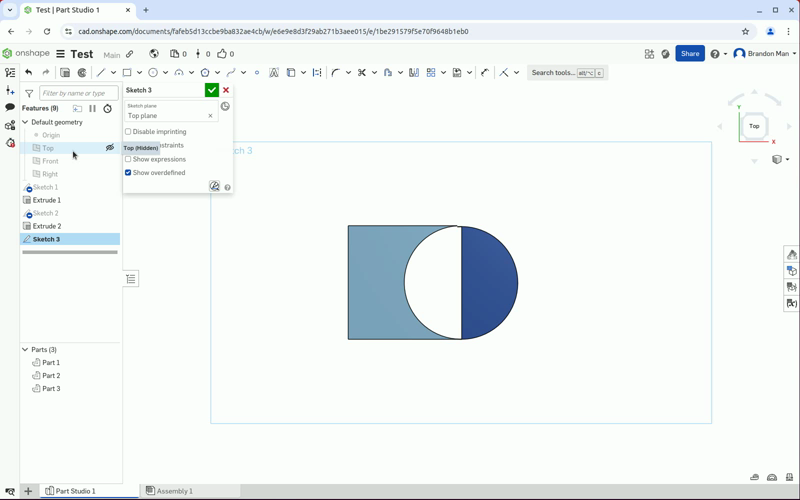
mouse_move(73, 352)
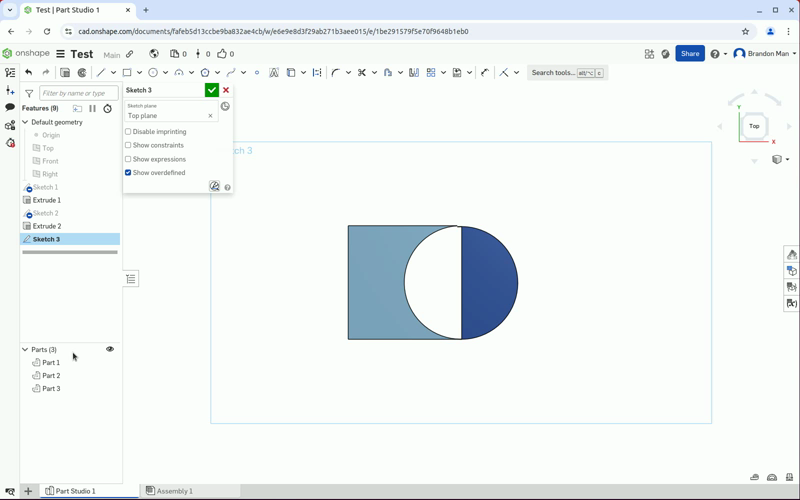
key(y)
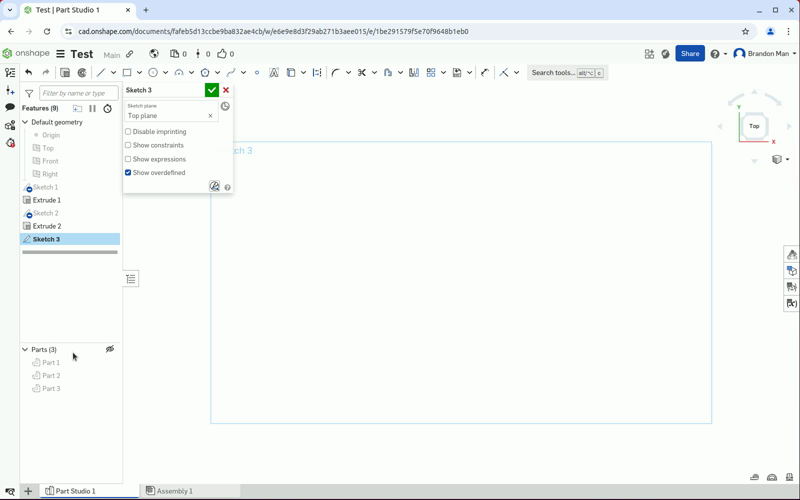
key(a)
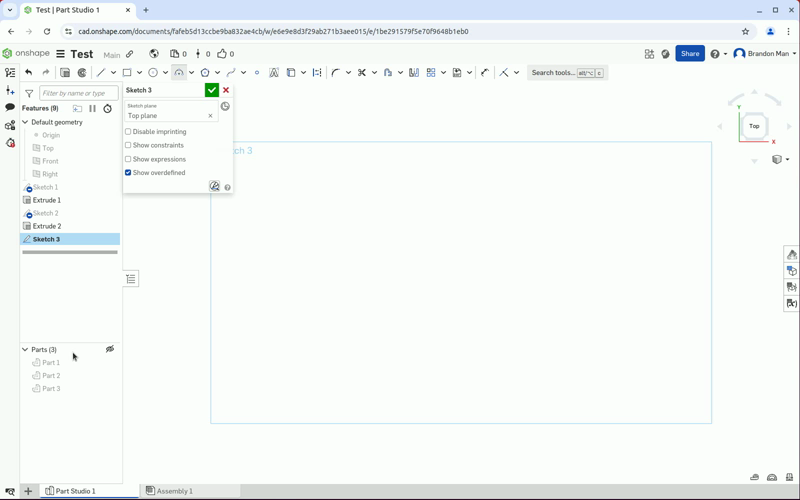
key_down(shift)
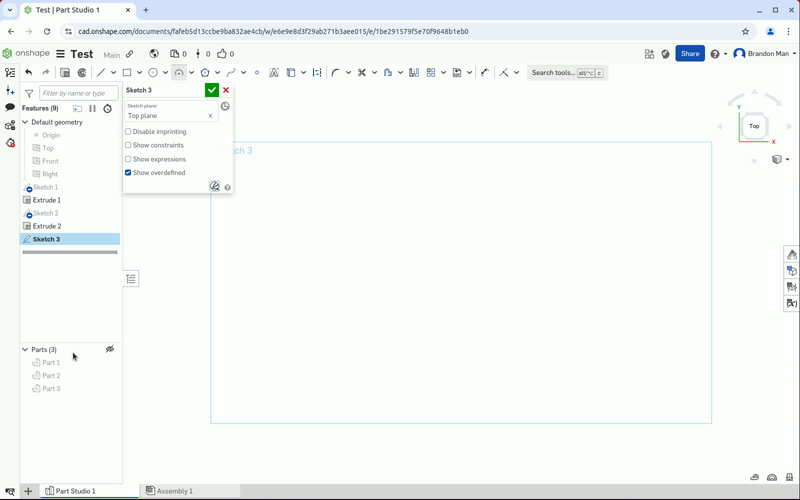
mouse_move(457, 226)
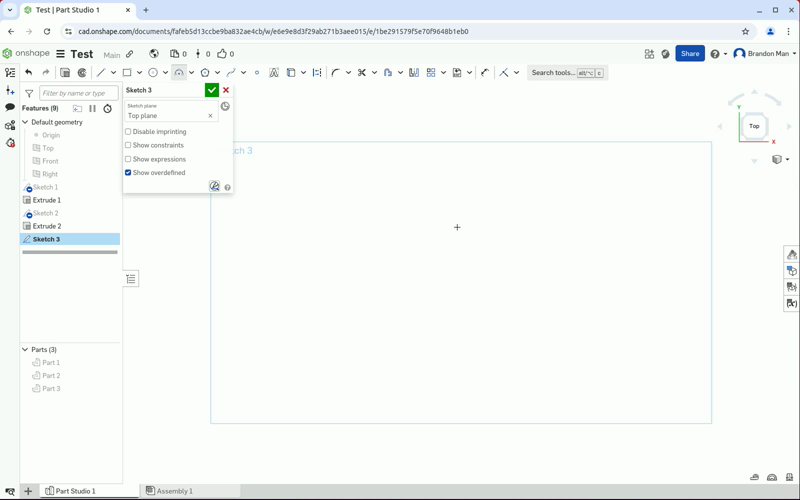
click(457, 226)
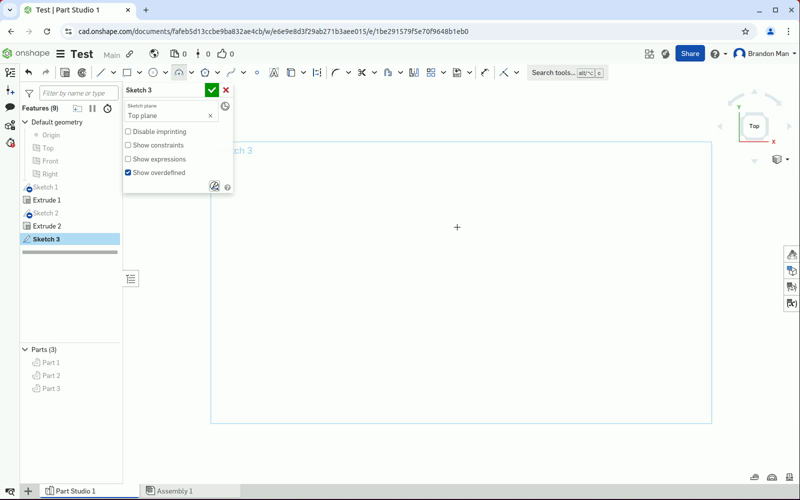
key_up(shift)
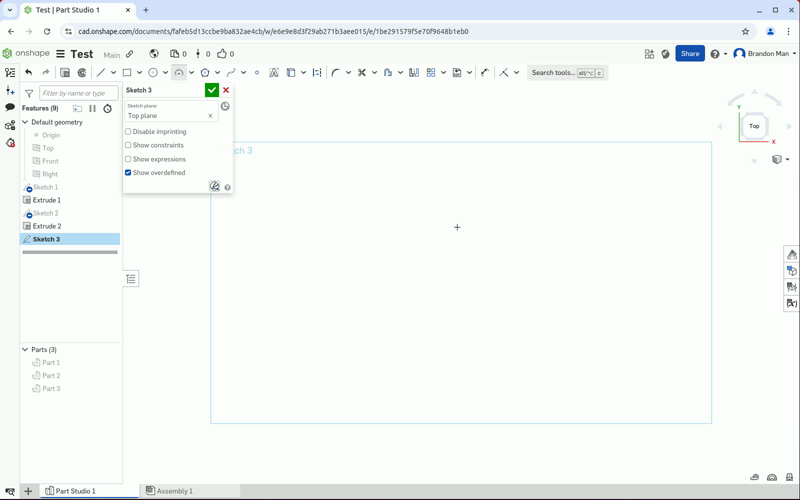
key_down(shift)
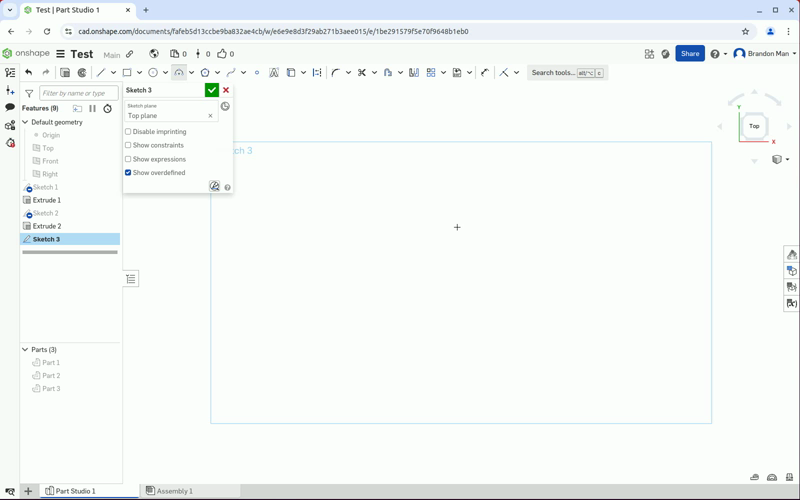
mouse_move(461, 339)
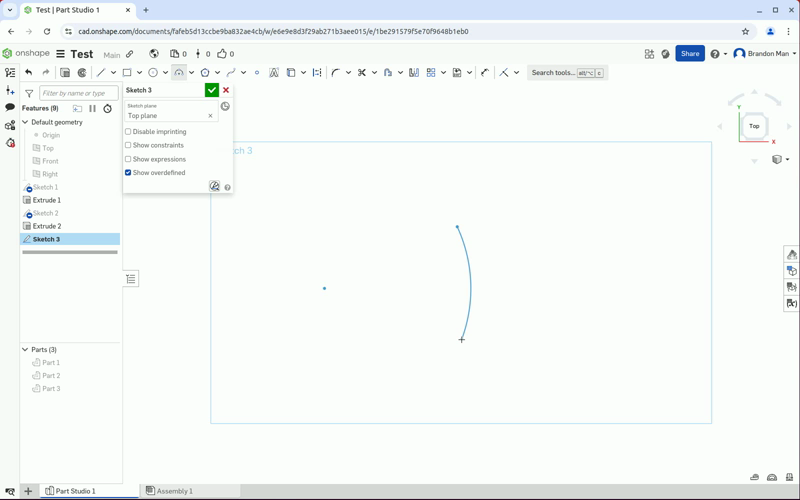
click(461, 339)
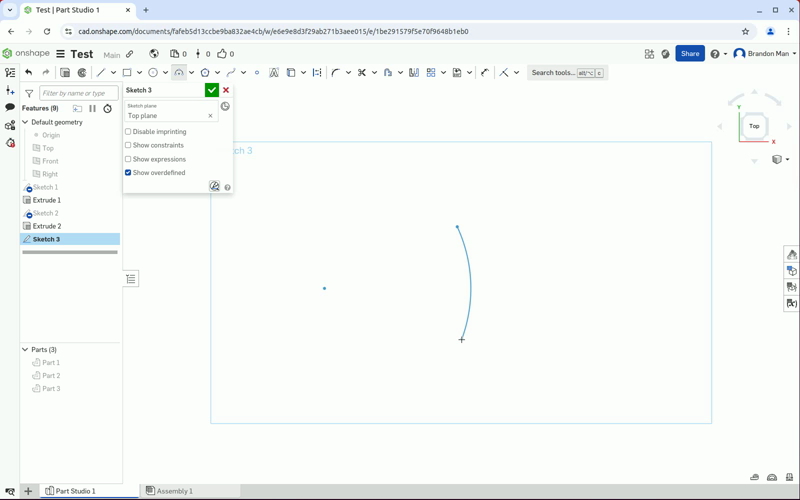
mouse_move(404, 285)
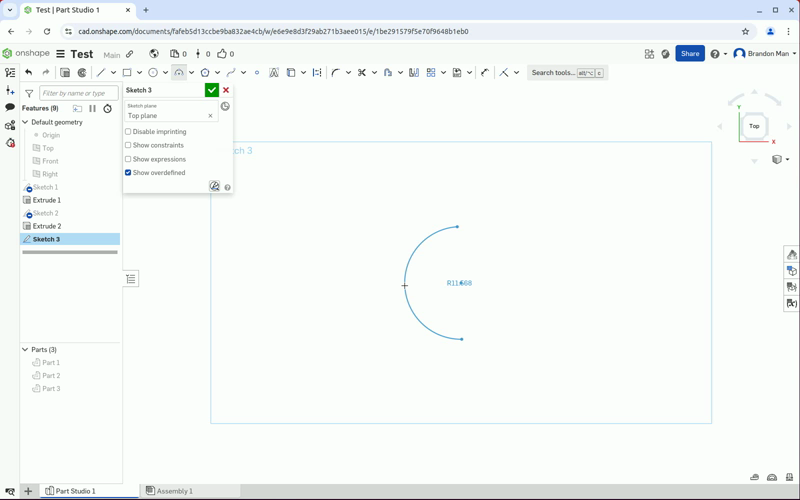
click(404, 285)
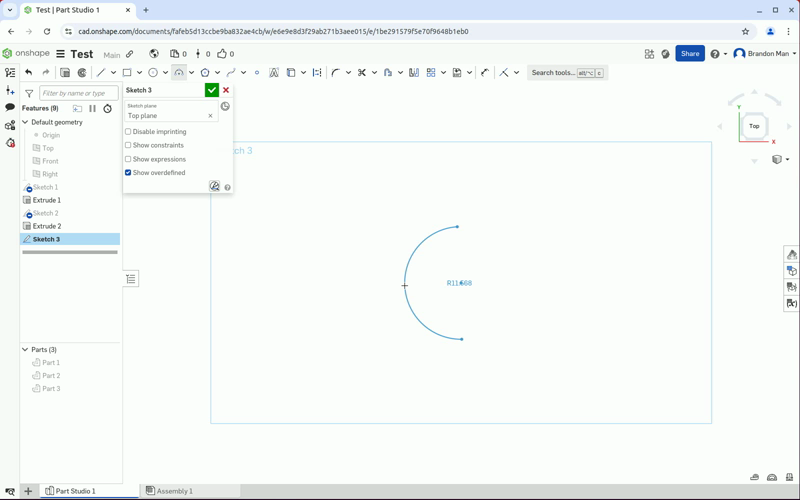
key_up(shift)
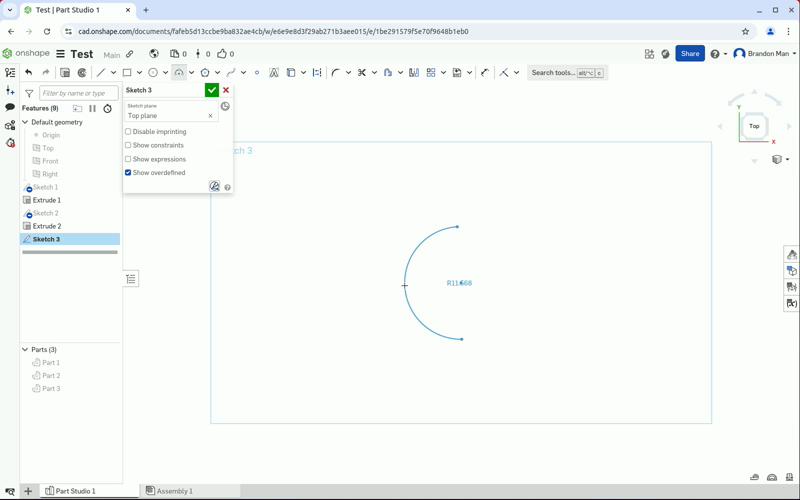
key(esc)
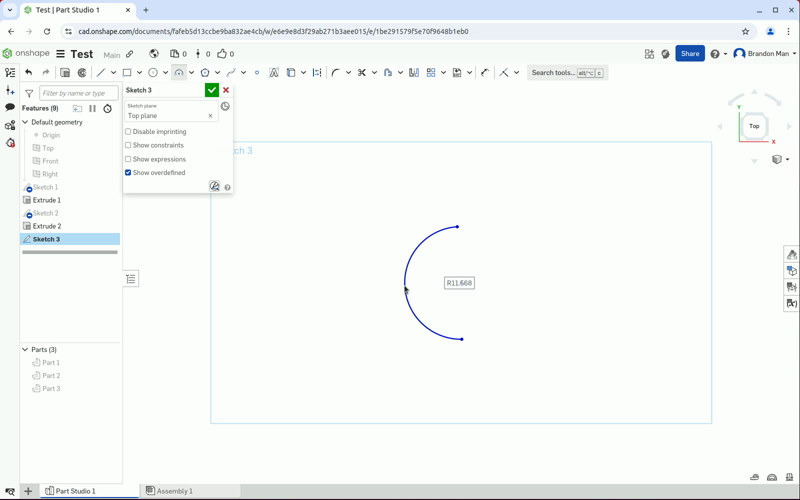
key(l)
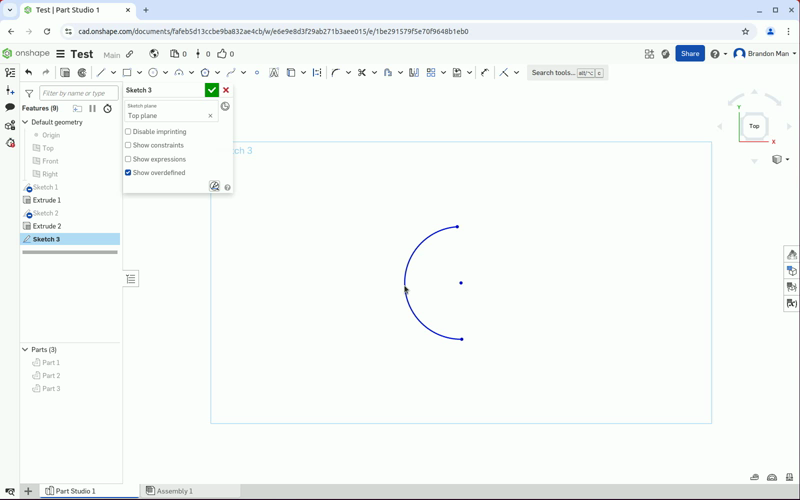
mouse_move(461, 339)
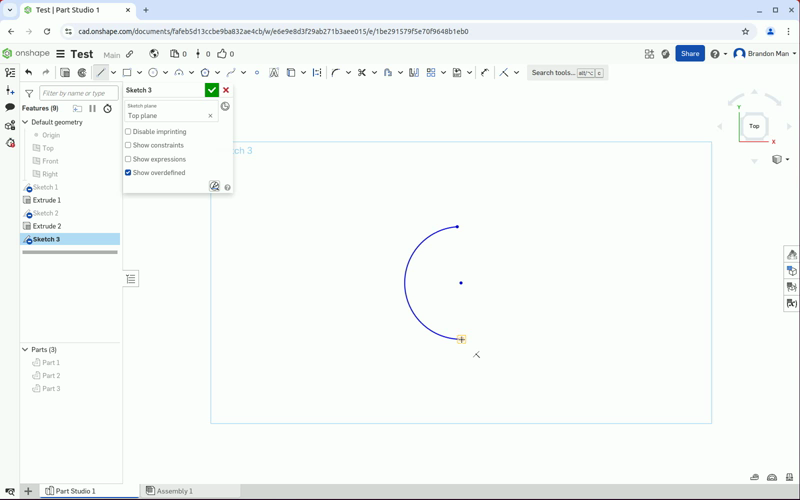
click(461, 339)
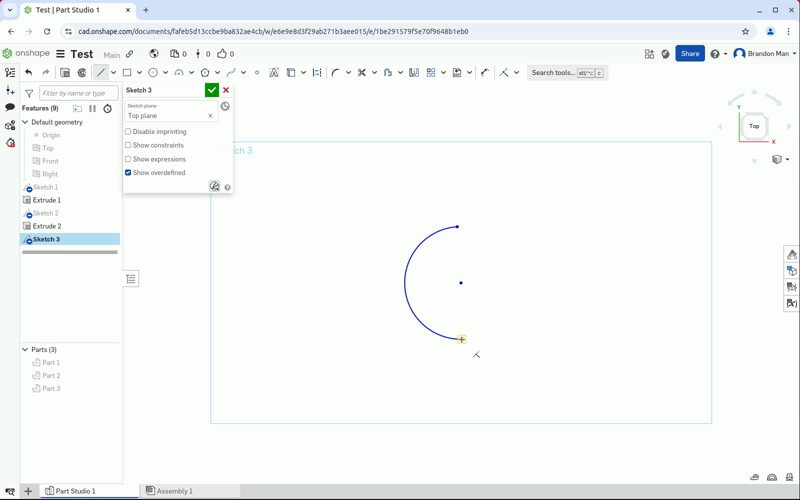
key_down(shift)
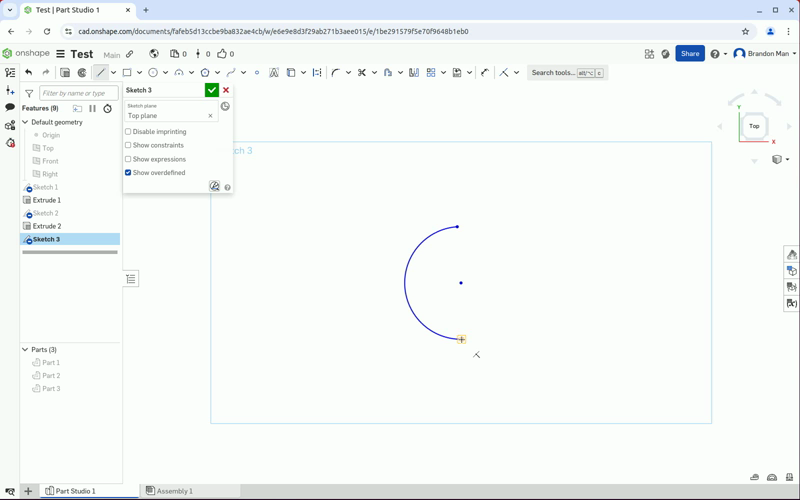
mouse_move(461, 226)
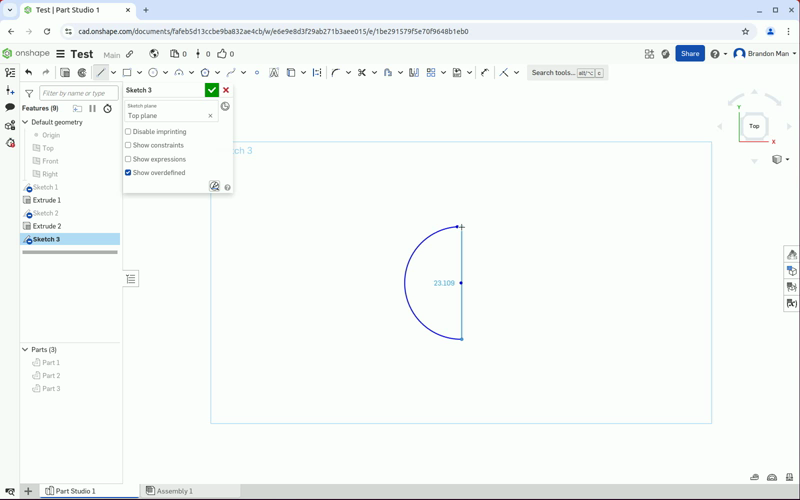
click(461, 226)
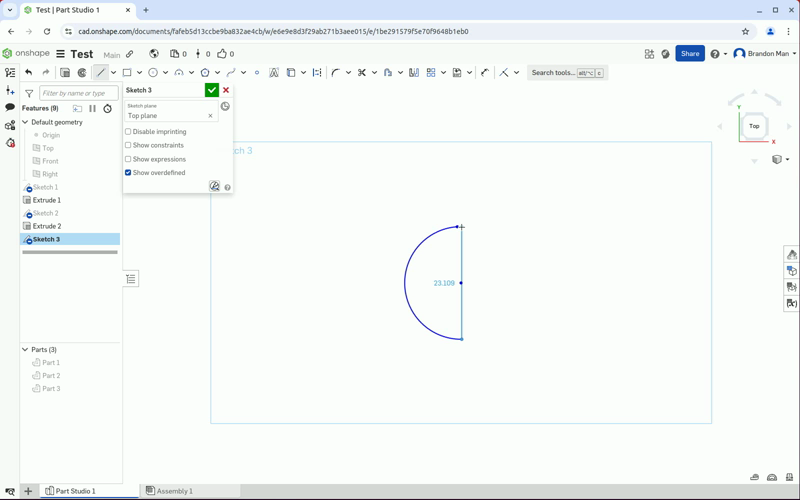
key_up(shift)
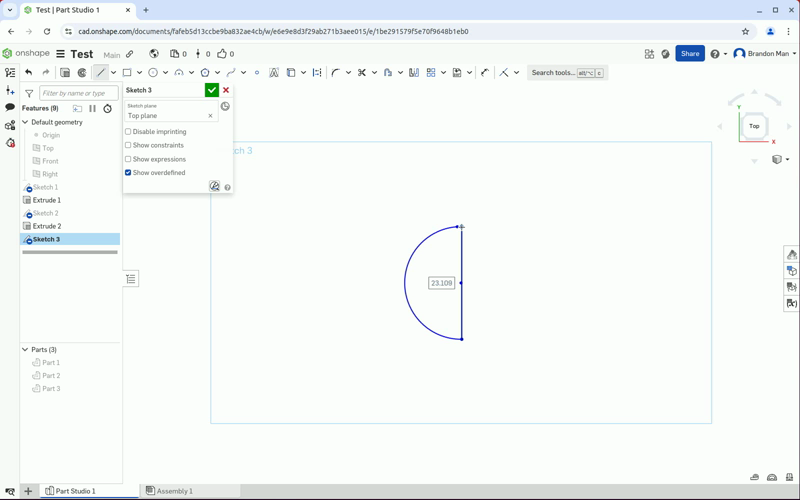
mouse_move(492, 226)
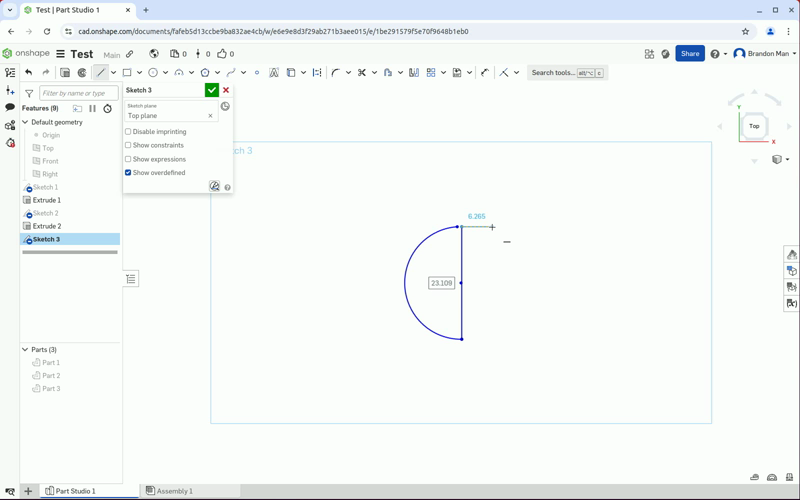
key_down(shift)
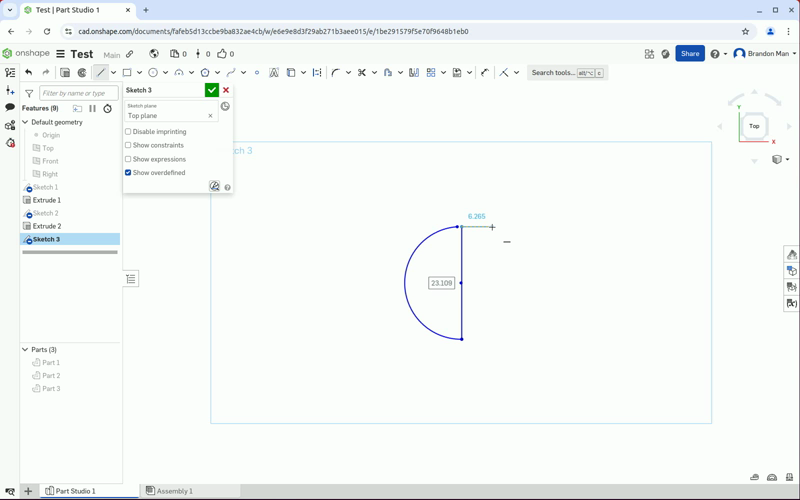
mouse_move(457, 226)
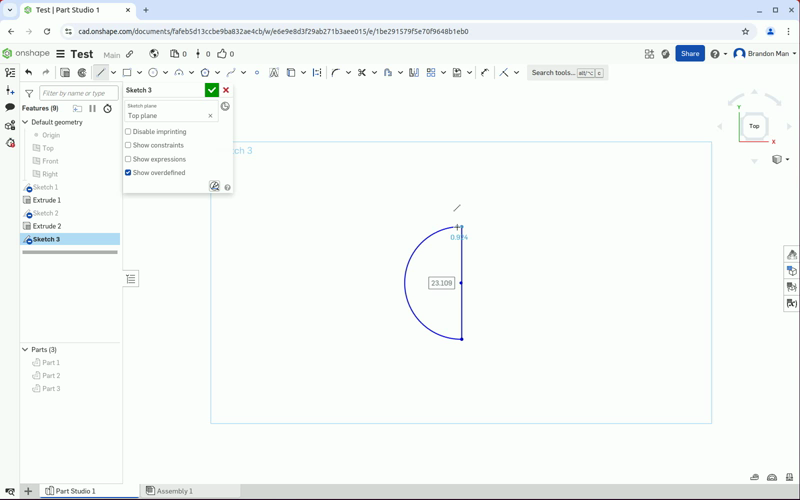
scroll(6)
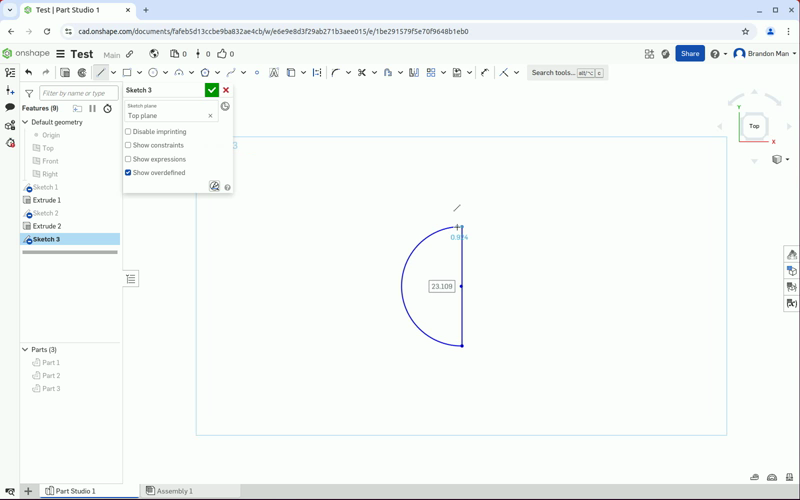
scroll(6)
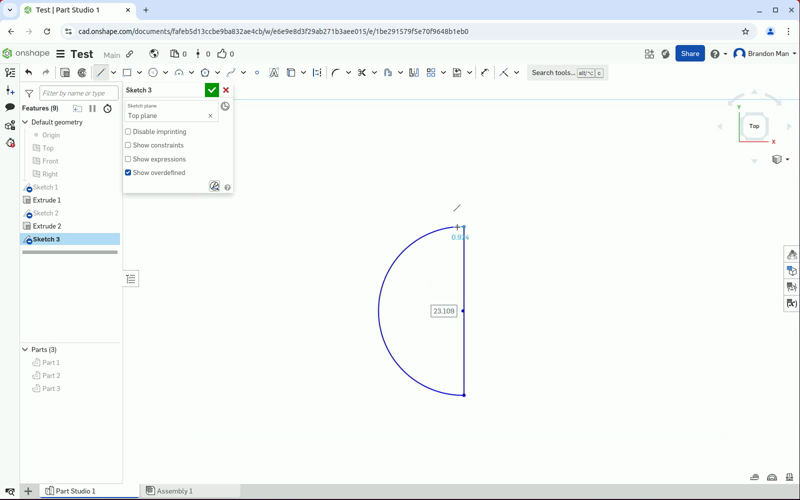
scroll(6)
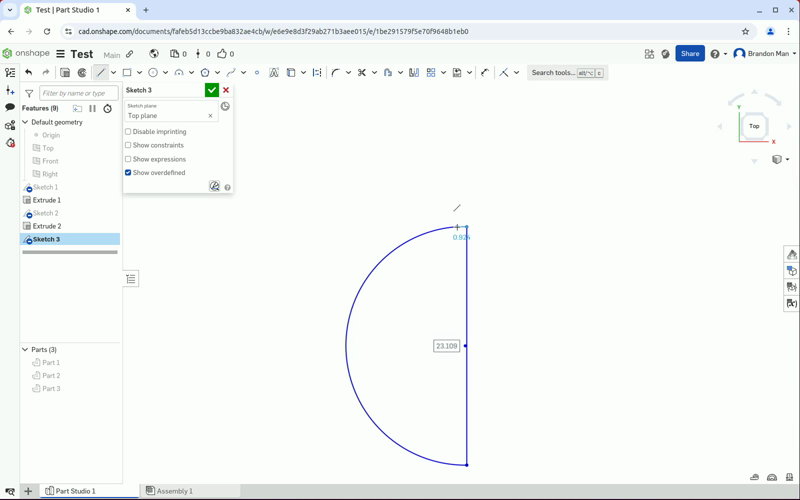
scroll(6)
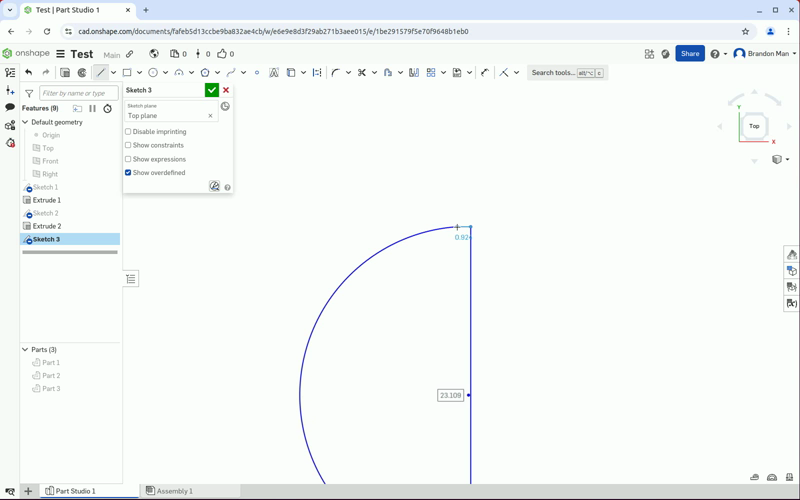
scroll(6)
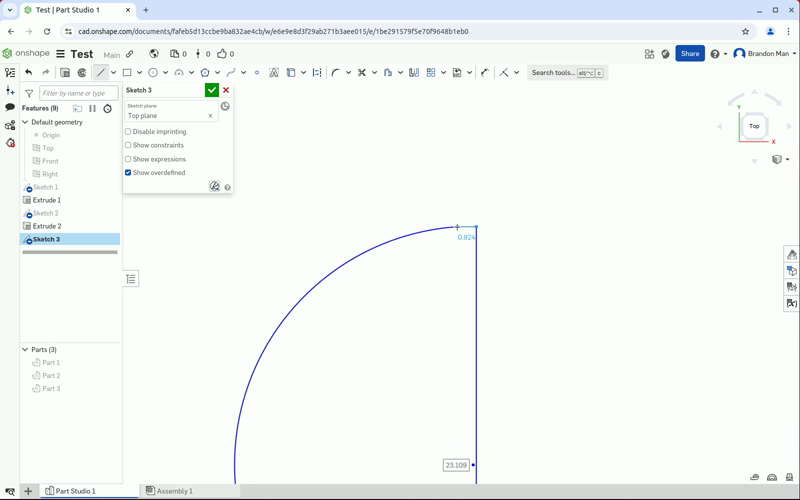
scroll(6)
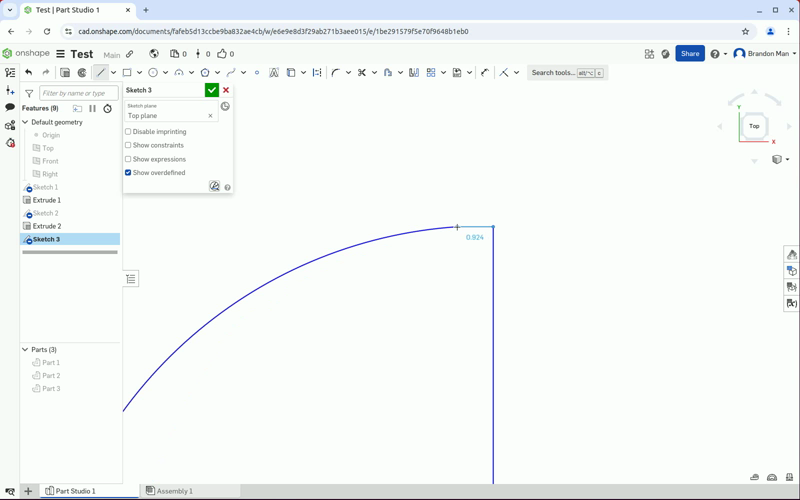
scroll(6)
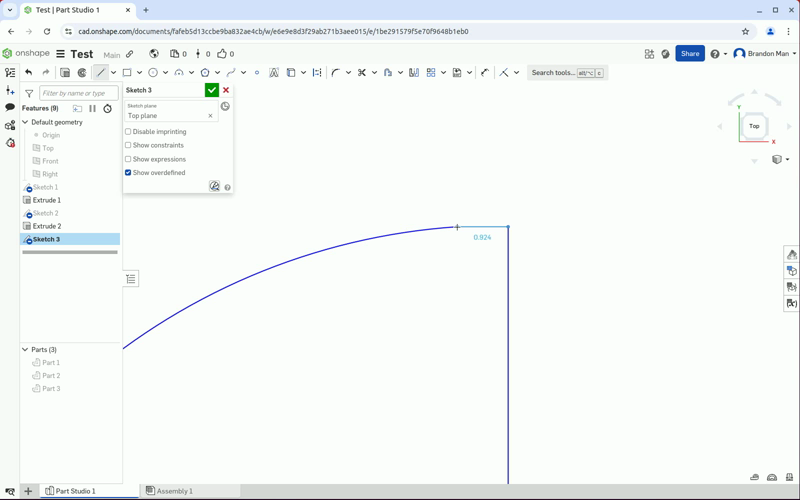
key_up(shift)
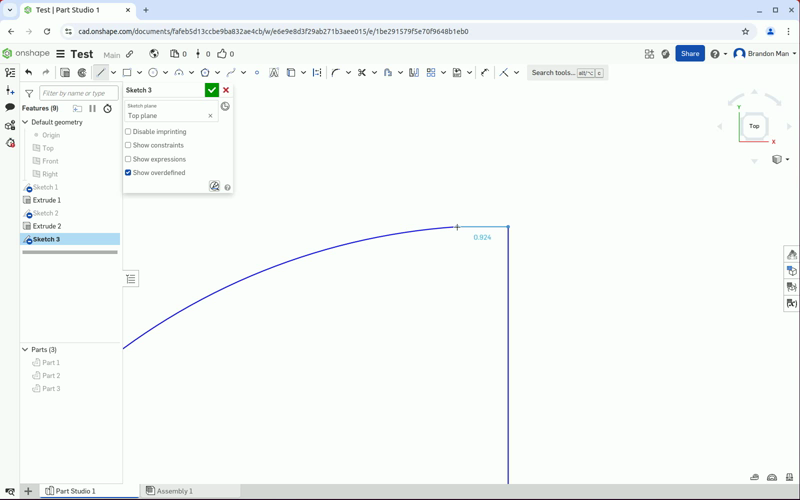
click(457, 226)
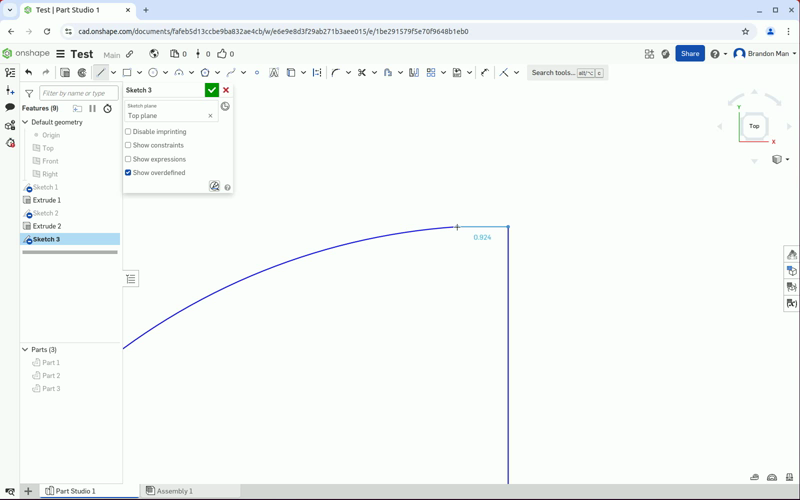
scroll(-6)
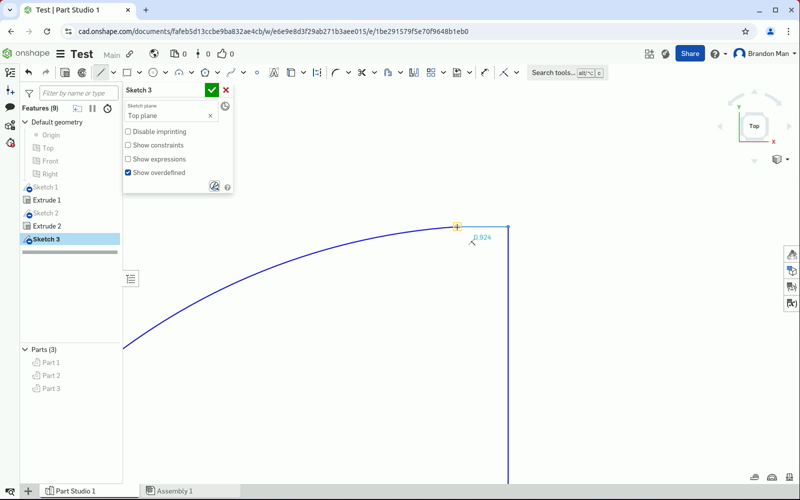
scroll(-6)
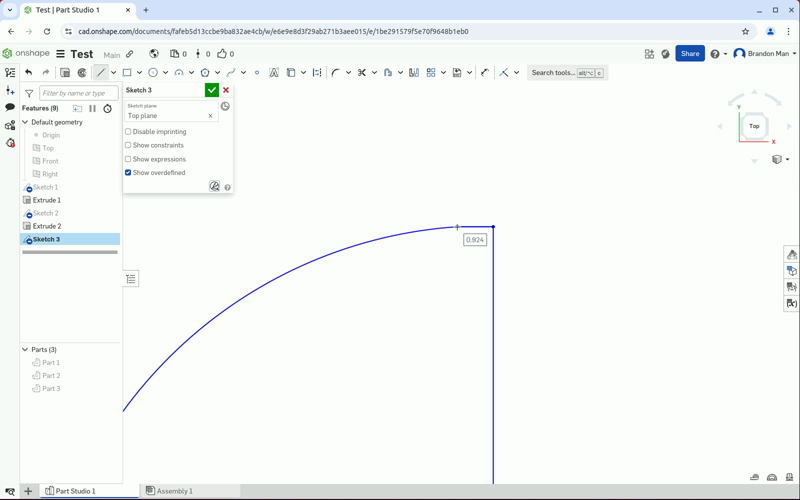
scroll(-6)
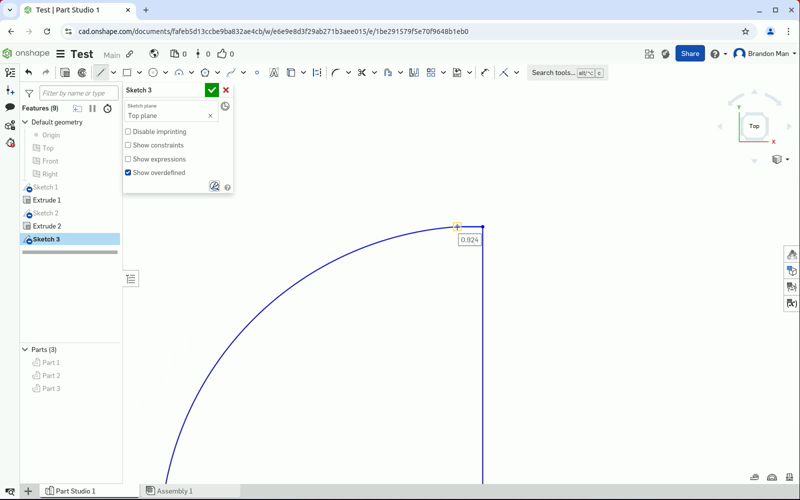
scroll(-6)
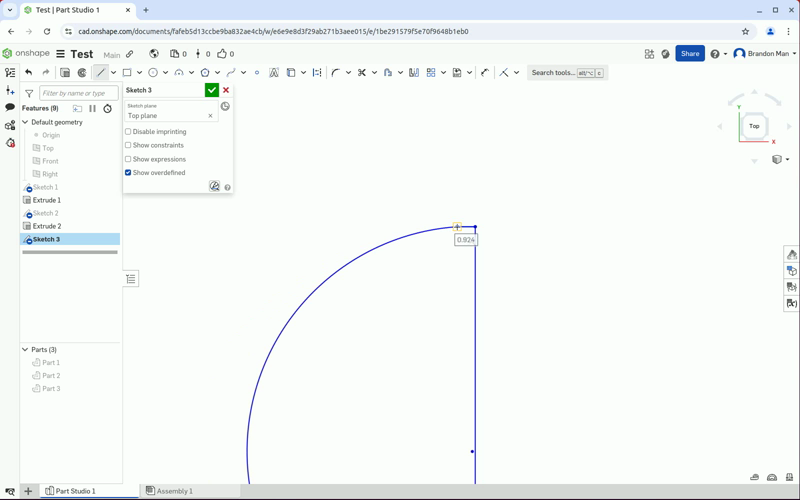
scroll(-6)
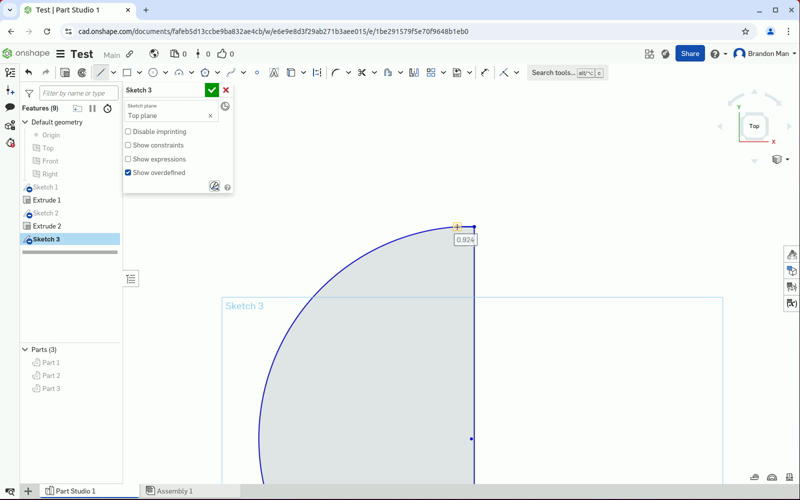
scroll(-6)
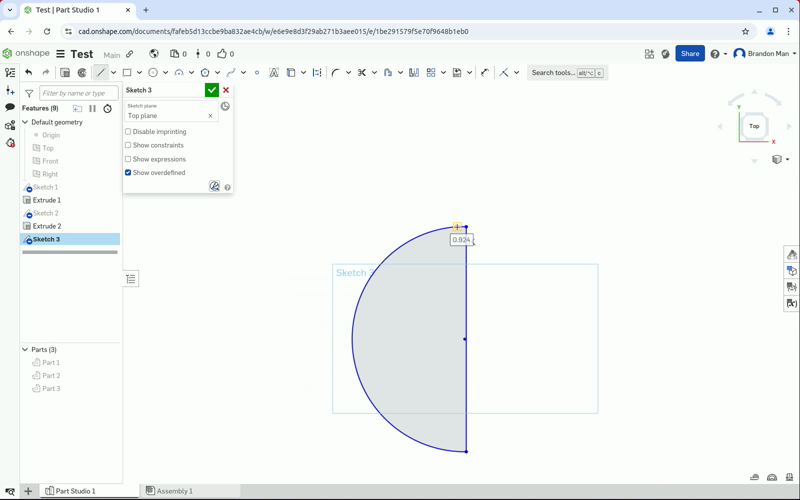
scroll(-6)
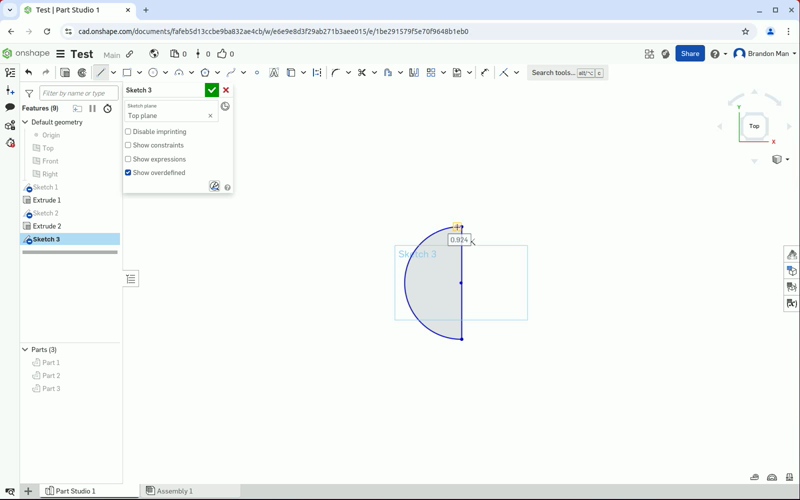
key(esc)
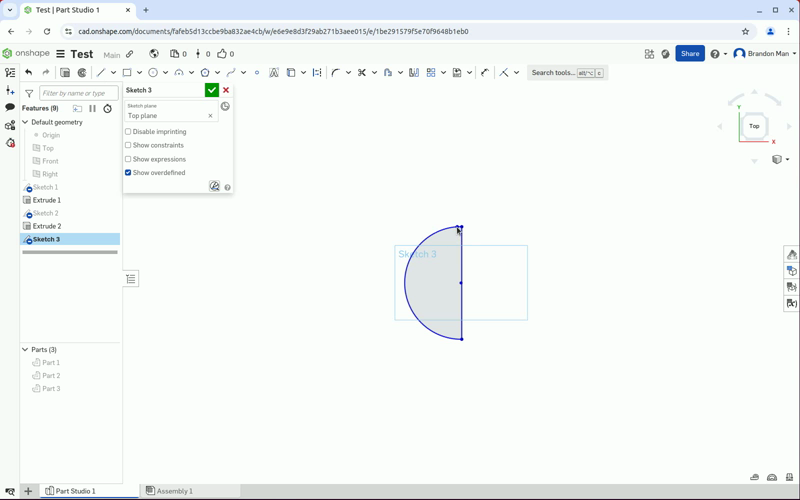
mouse_move(432, 324)
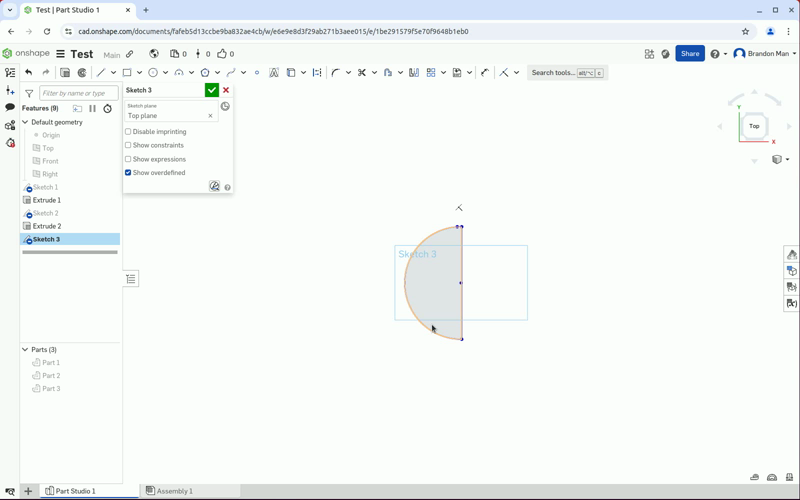
click(432, 324)
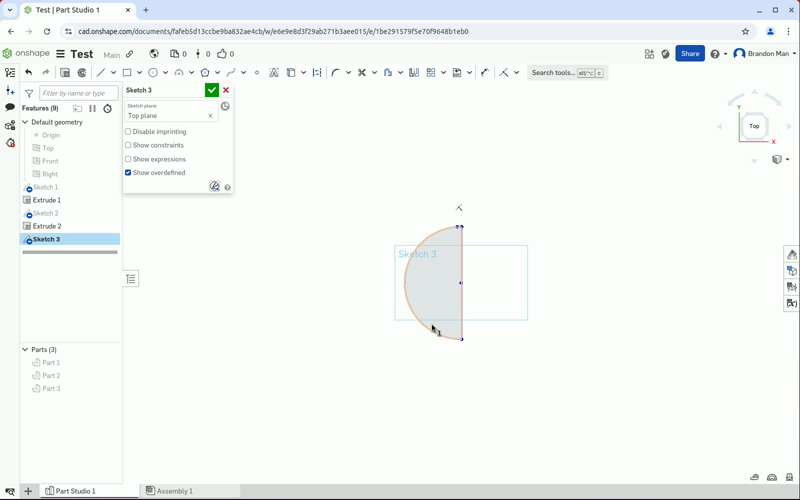
mouse_move(73, 352)
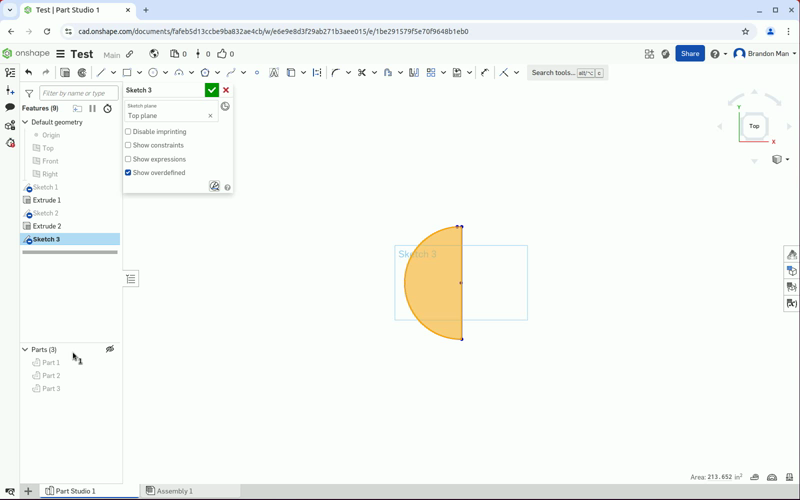
key(shift+y)
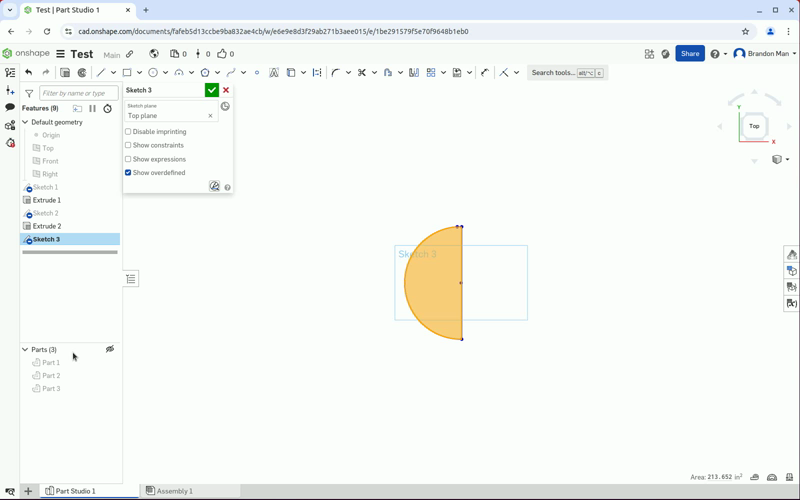
key(shift+e)
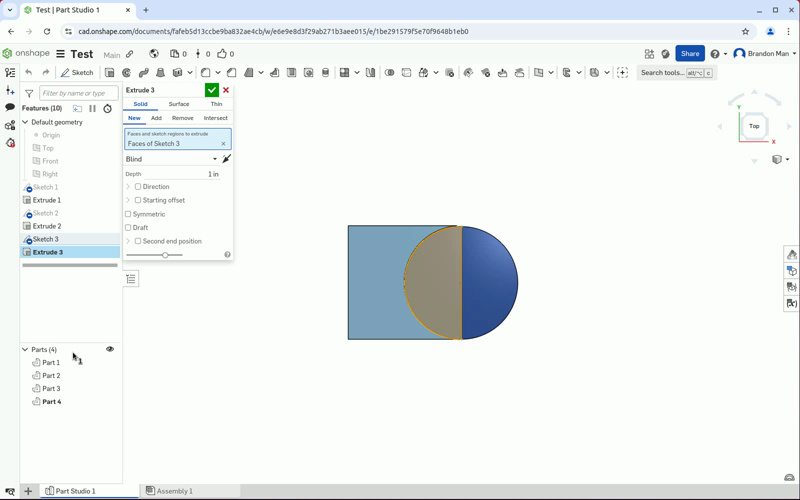
mouse_move(143, 106)
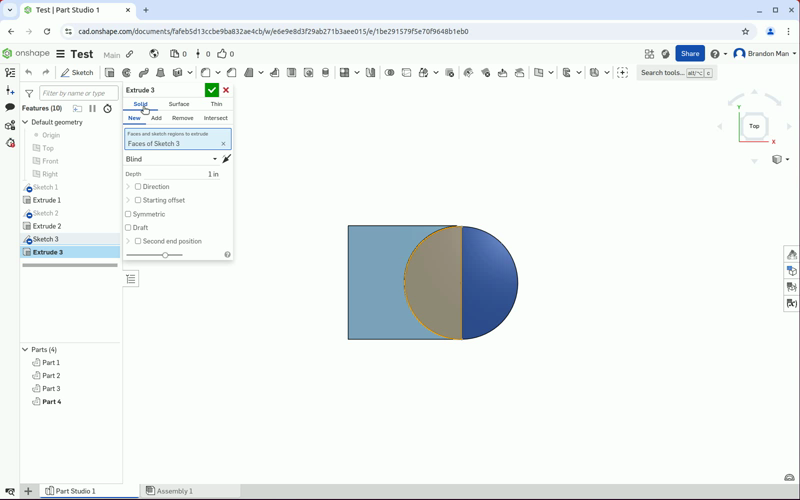
click(143, 106)
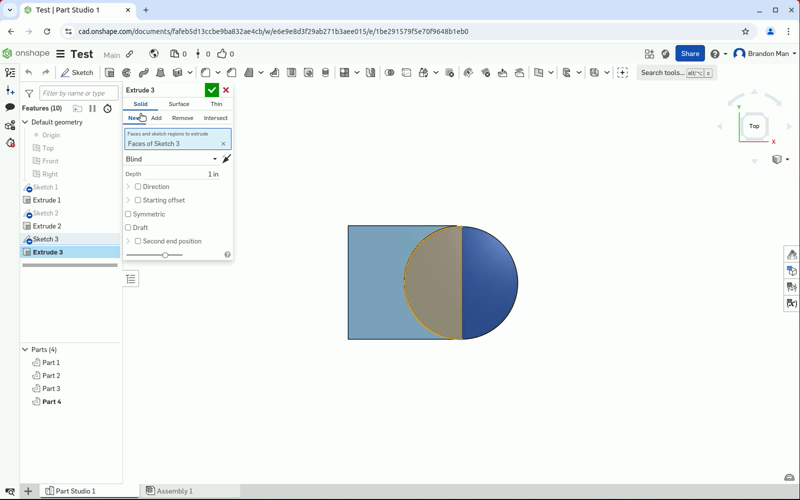
mouse_move(137, 120)
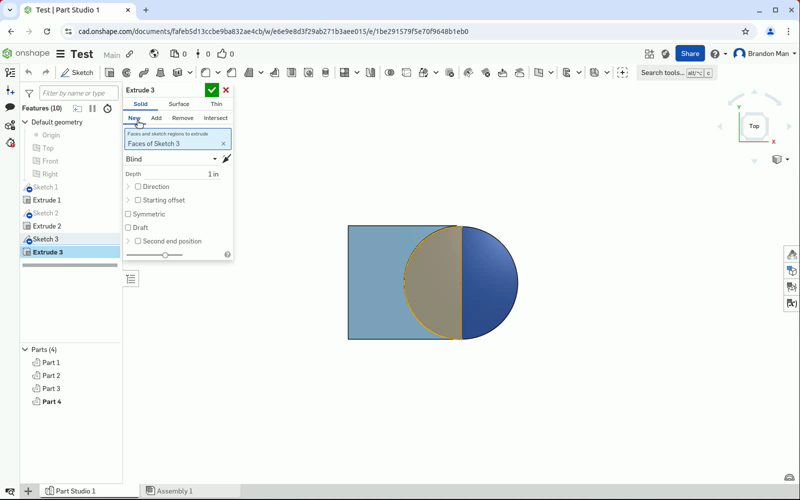
click(137, 120)
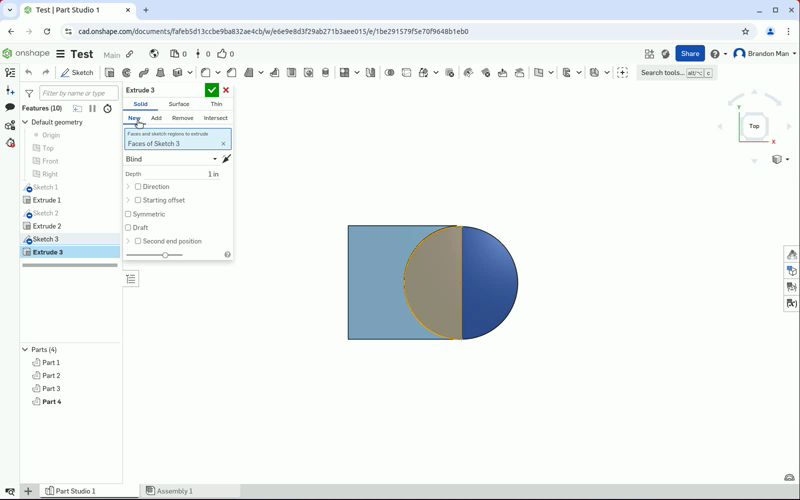
key(tab, 4)
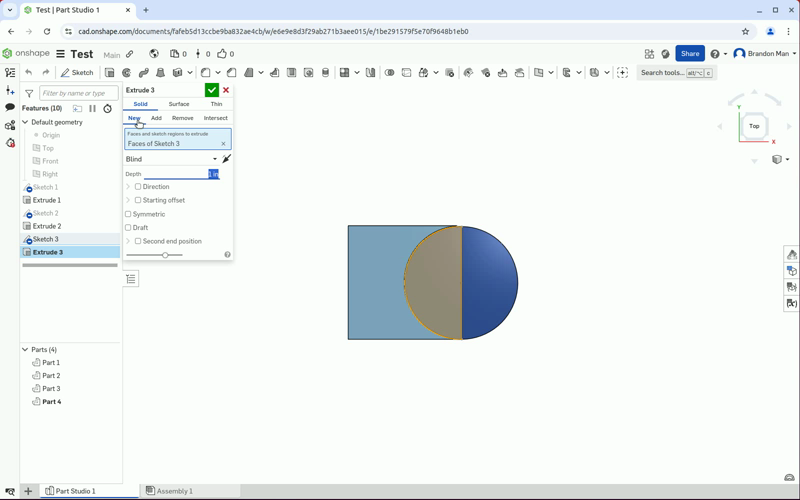
text(0.963)
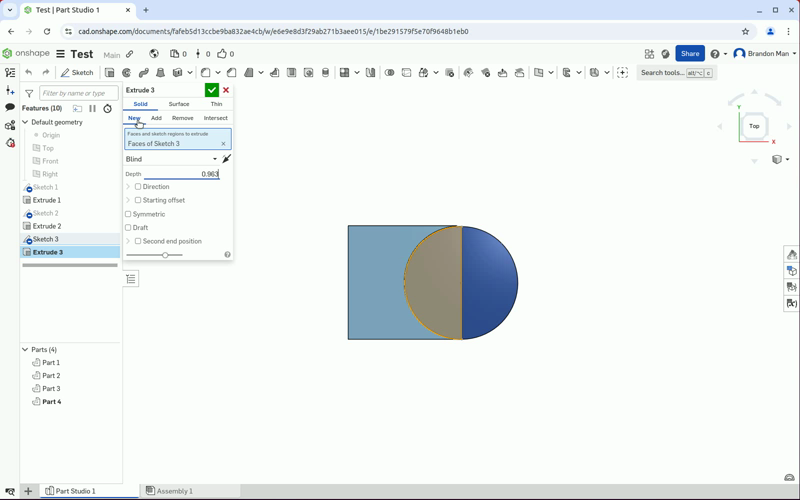
key(enter)
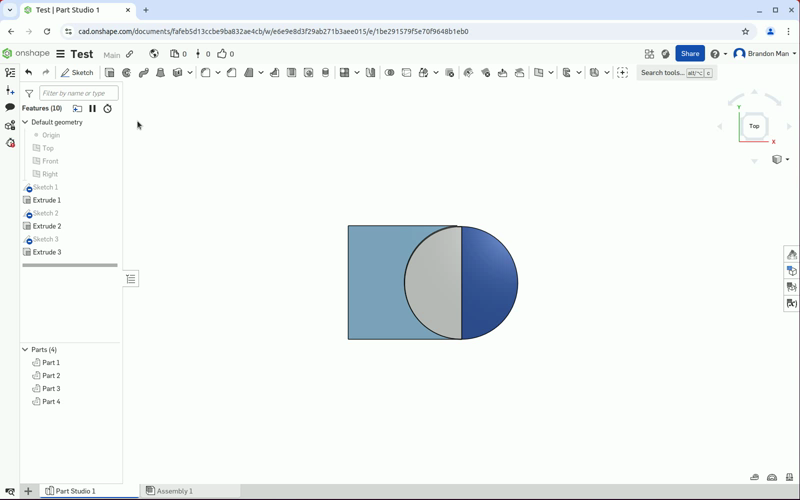
key(shift+h)
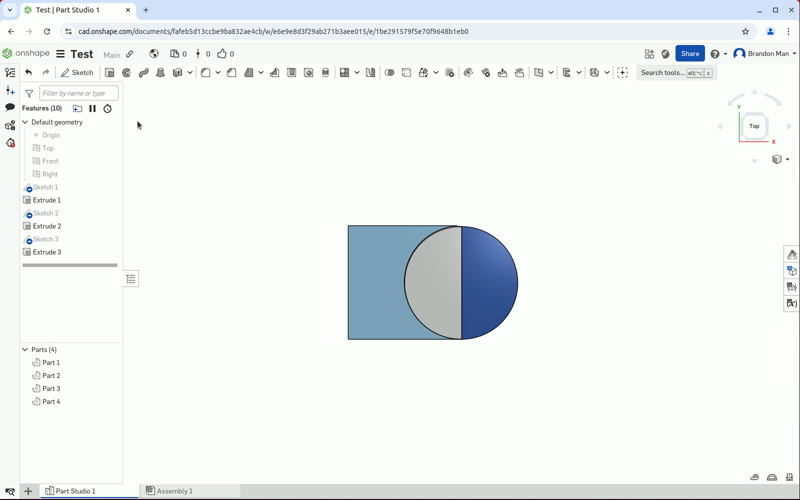
key(shift+h)
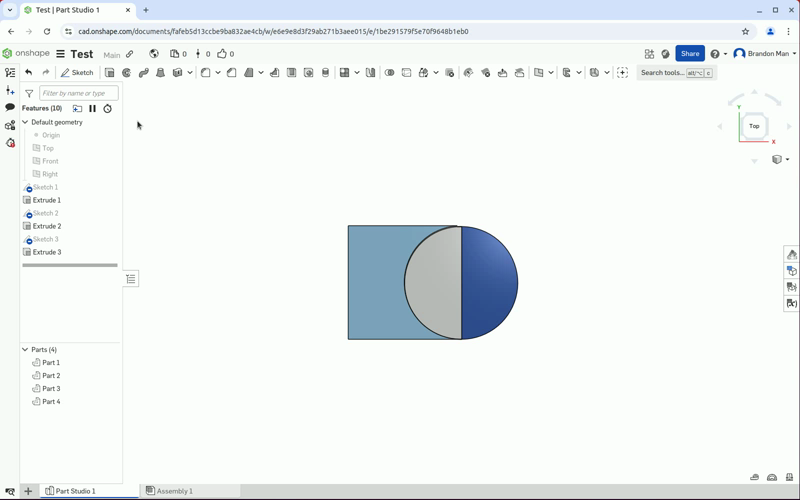
key(shift+7)
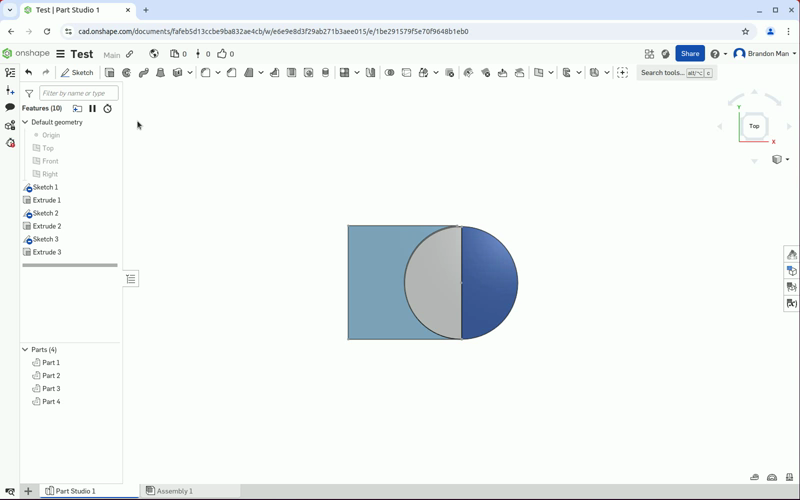
key(up, 3)
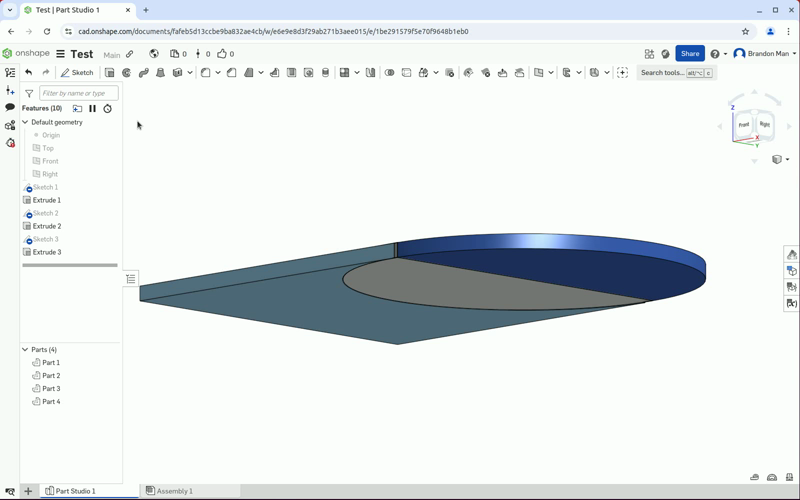
key(left, 3)
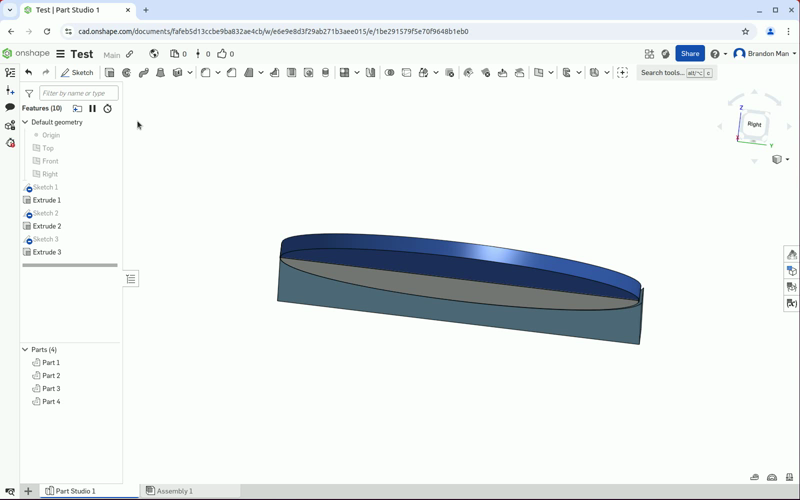
key(right, 3)
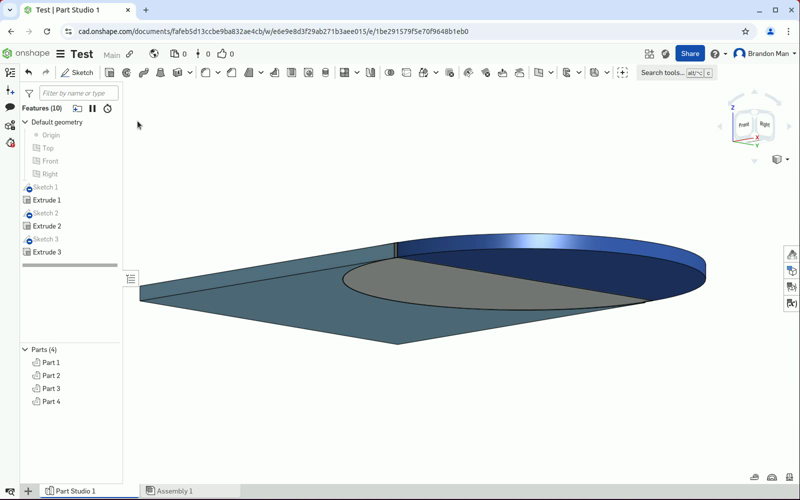
key(down, 3)
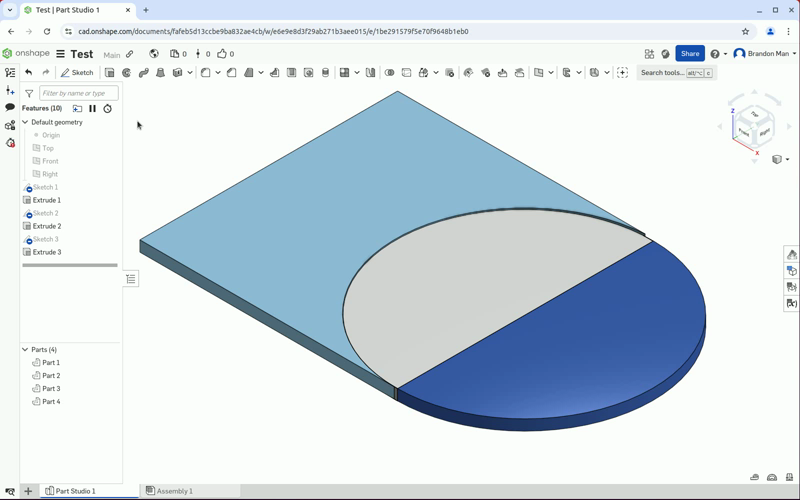
mouse_move(73, 189)
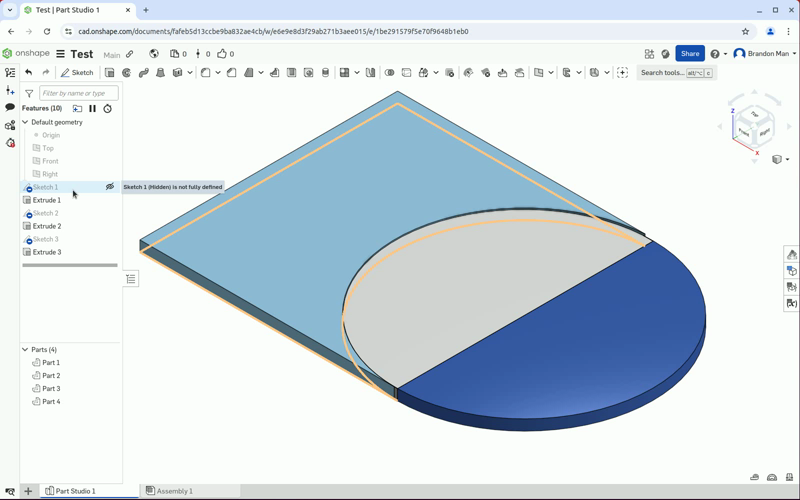
click(73, 189)